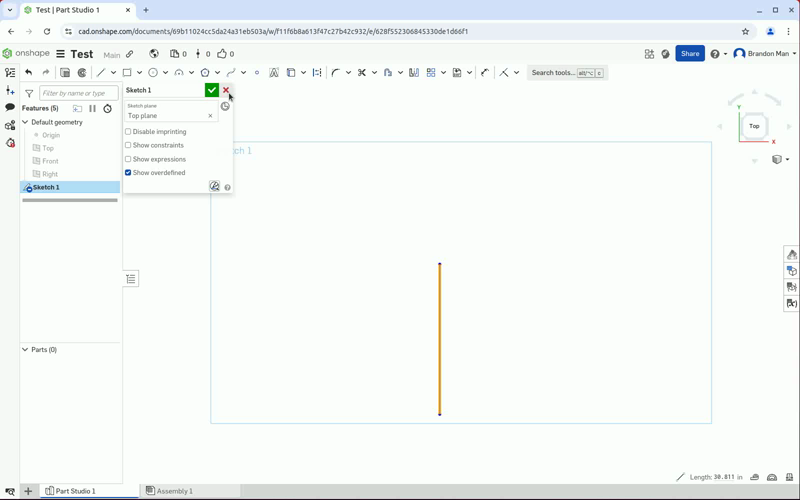
key(shift+h)
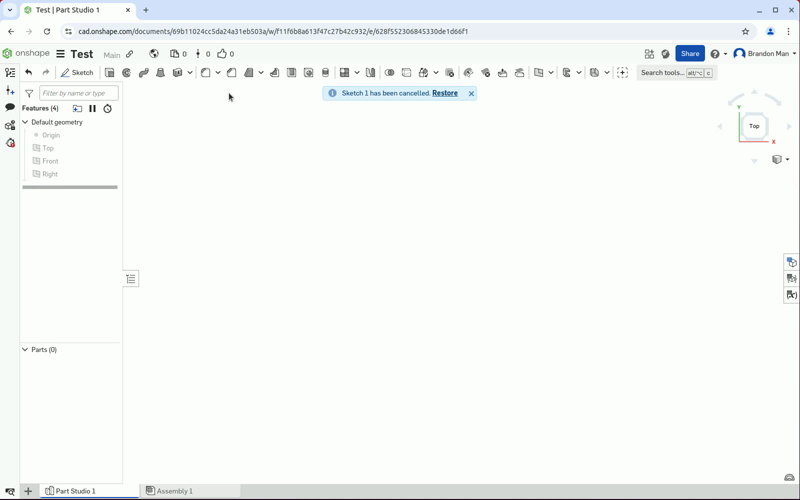
mouse_move(73, 352)
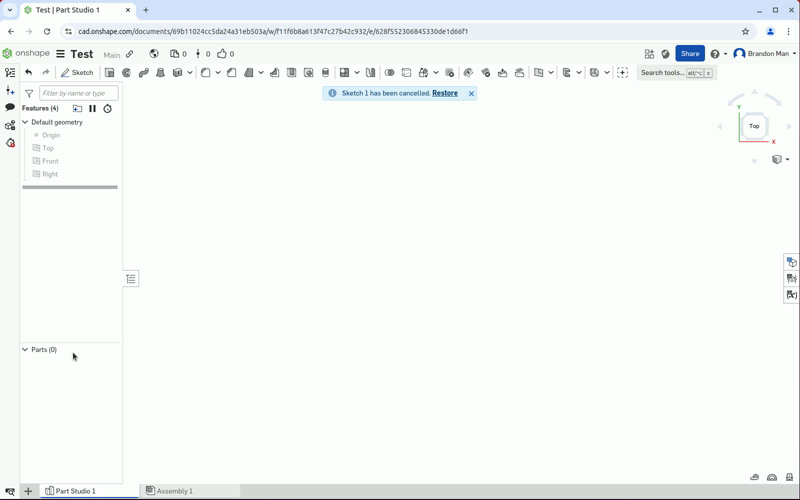
key(y)
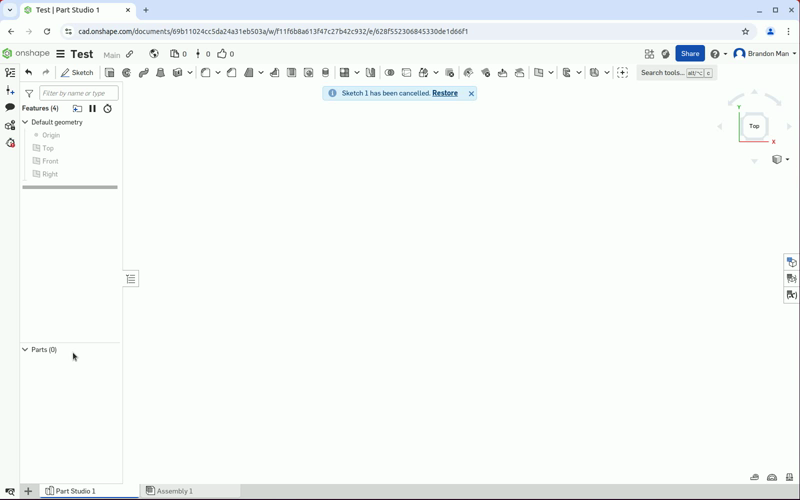
key(shift+p)
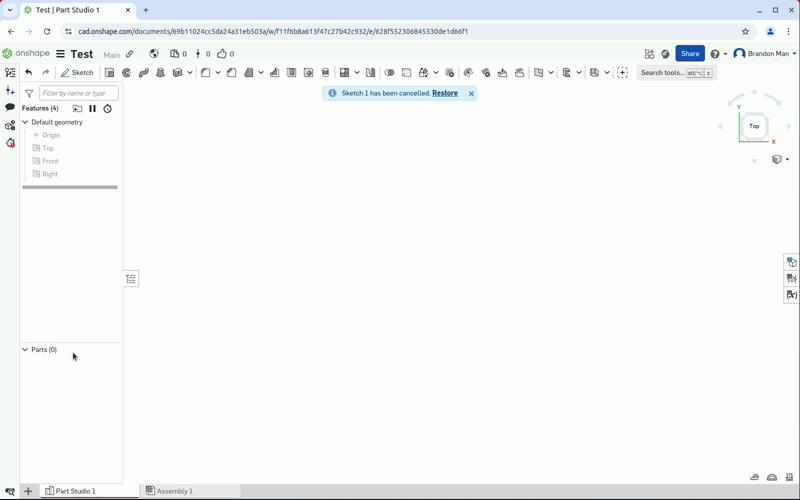
key(space)
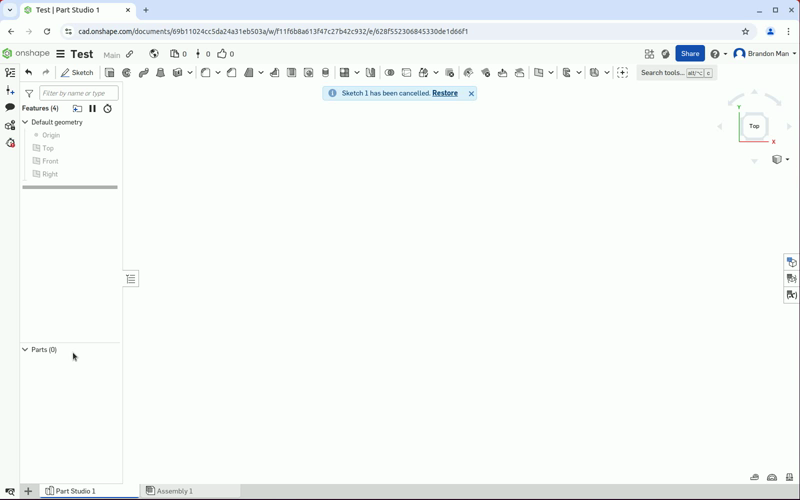
key_down(shift)
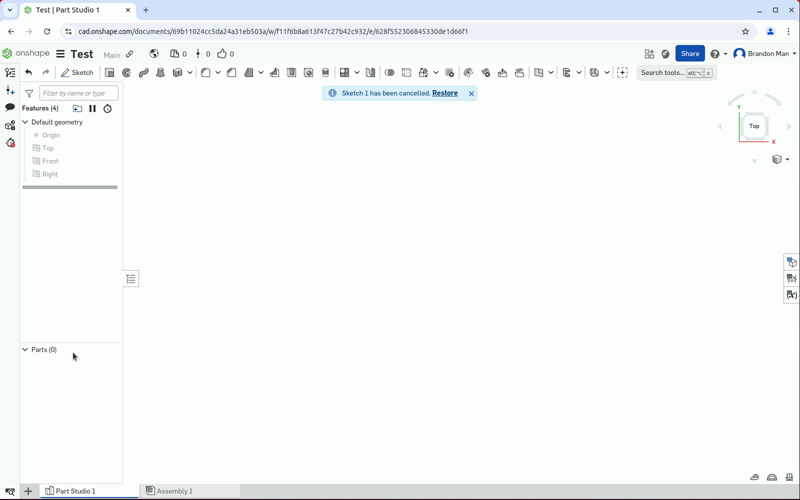
key(up)
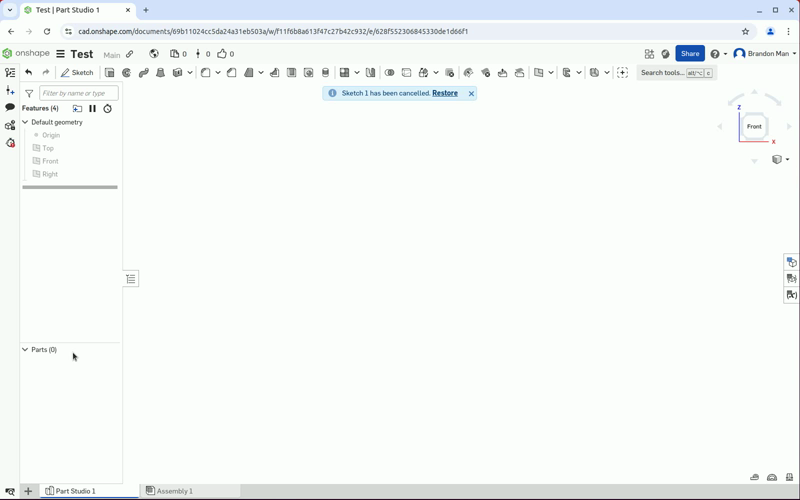
key_up(shift)
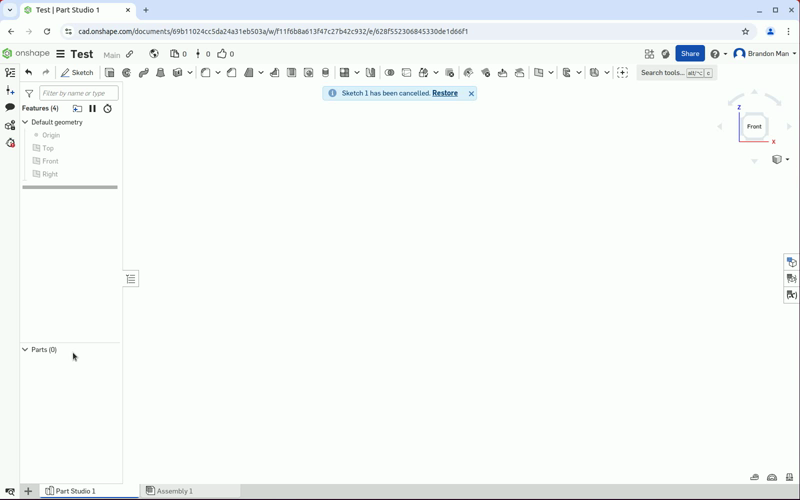
mouse_move(73, 352)
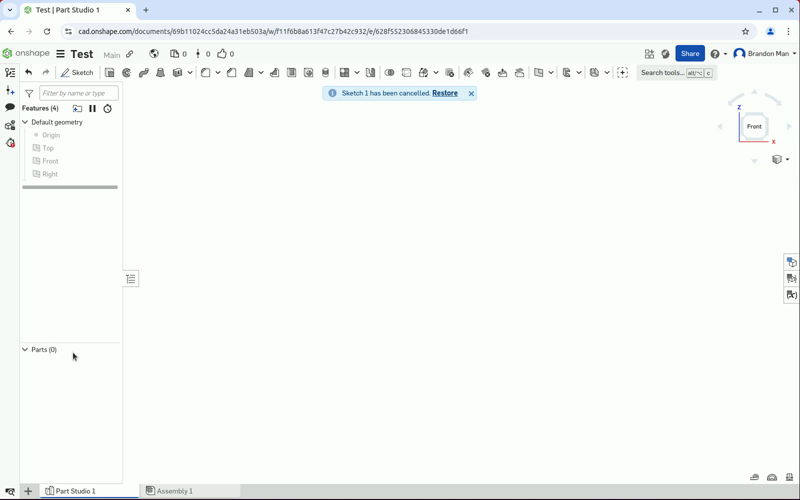
key(shift+y)
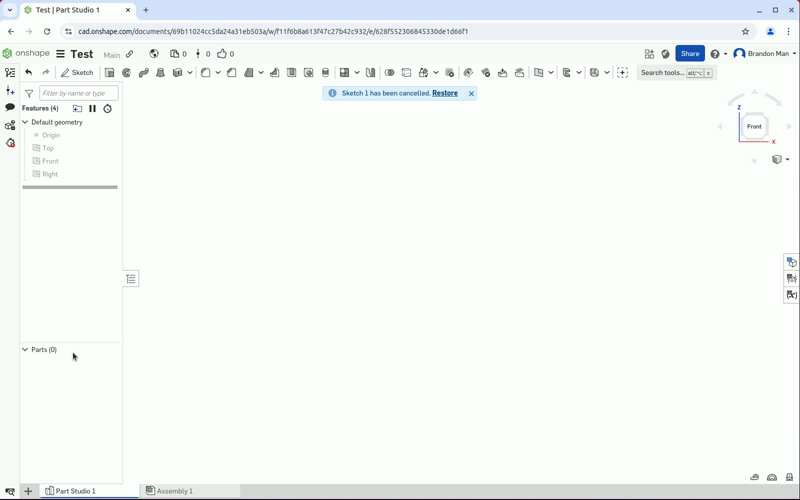
key(shift+s)
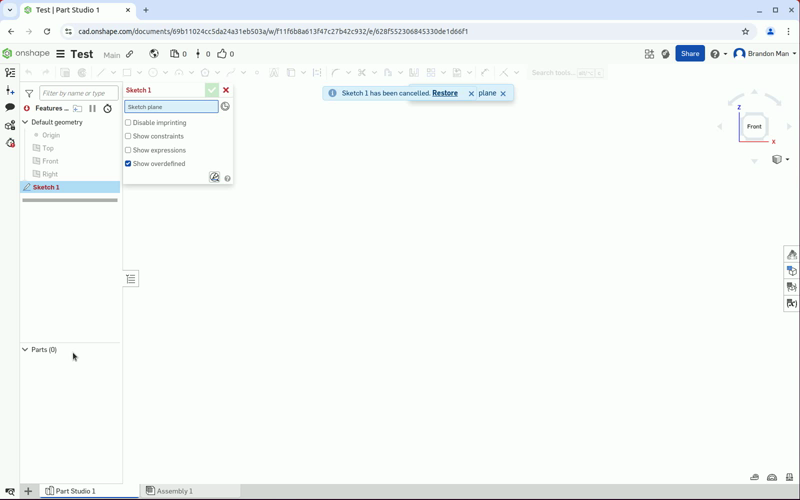
mouse_move(73, 163)
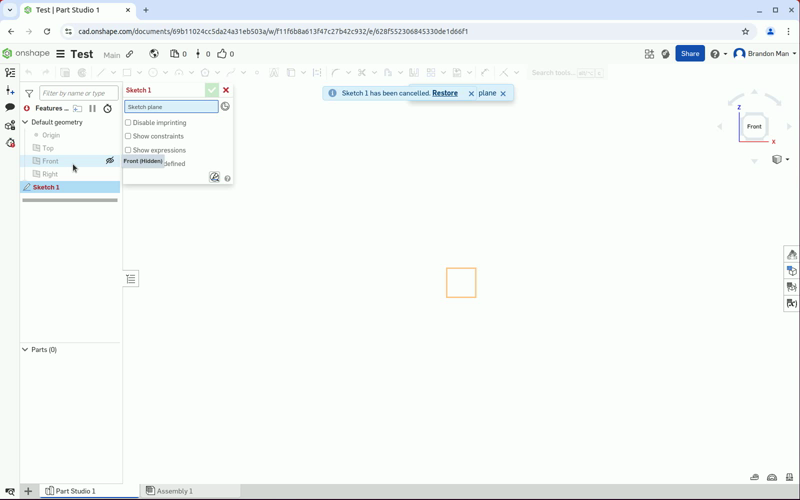
click(73, 163)
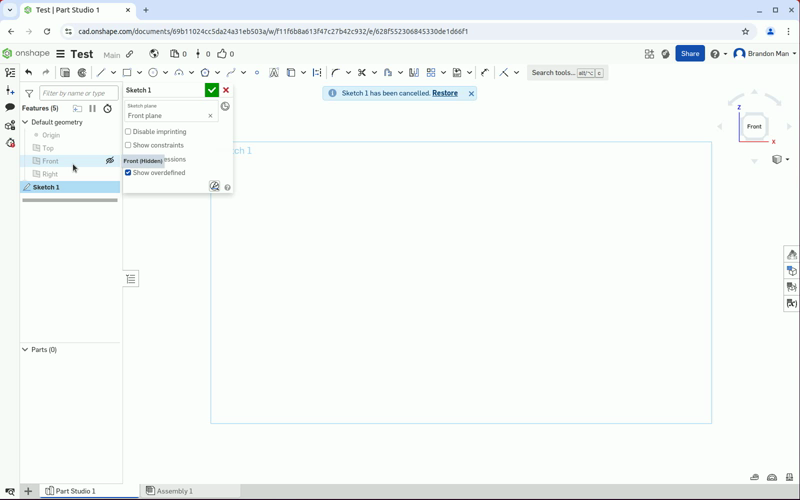
mouse_move(73, 352)
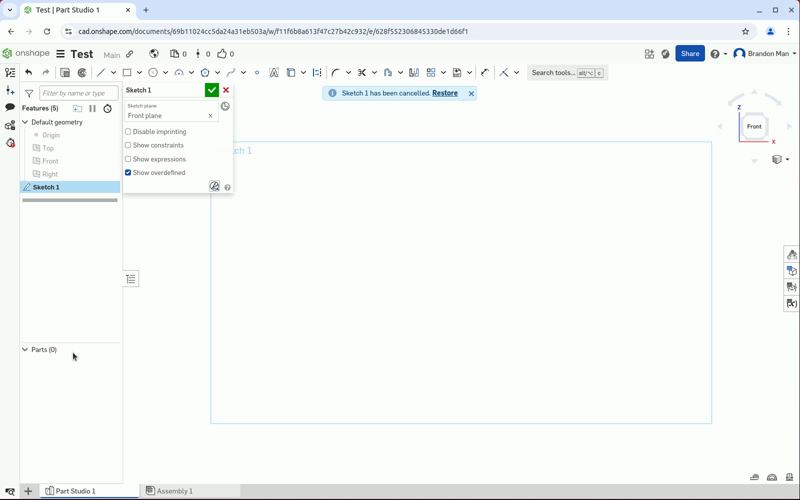
key(y)
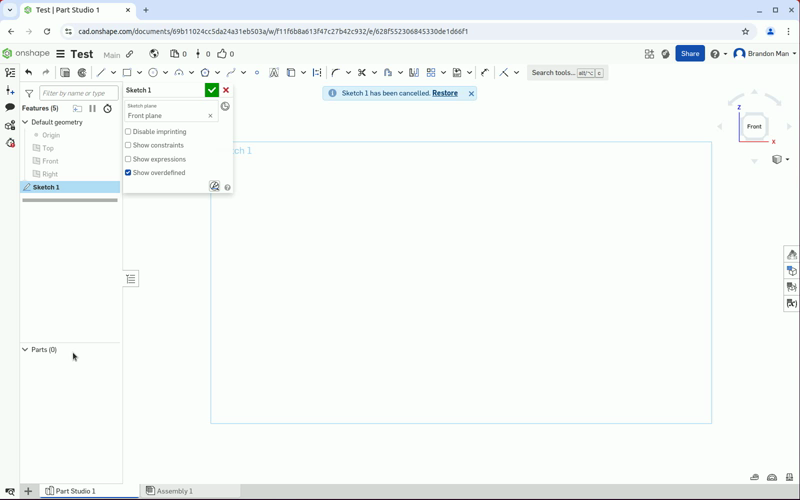
key(c)
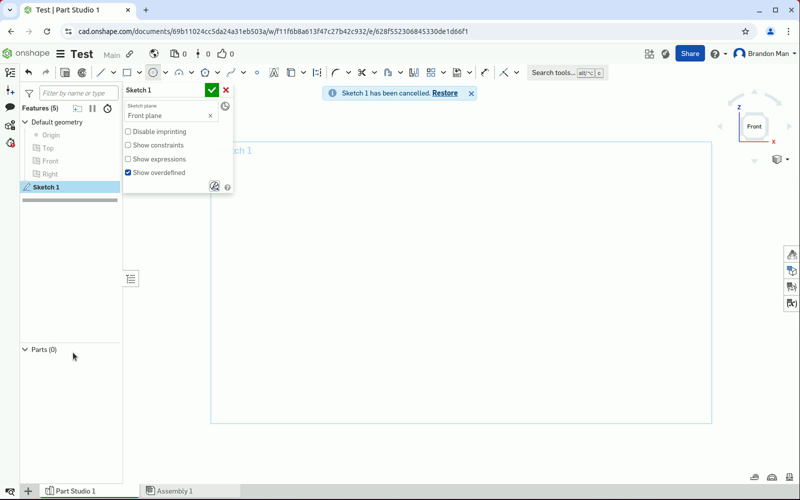
key_down(shift)
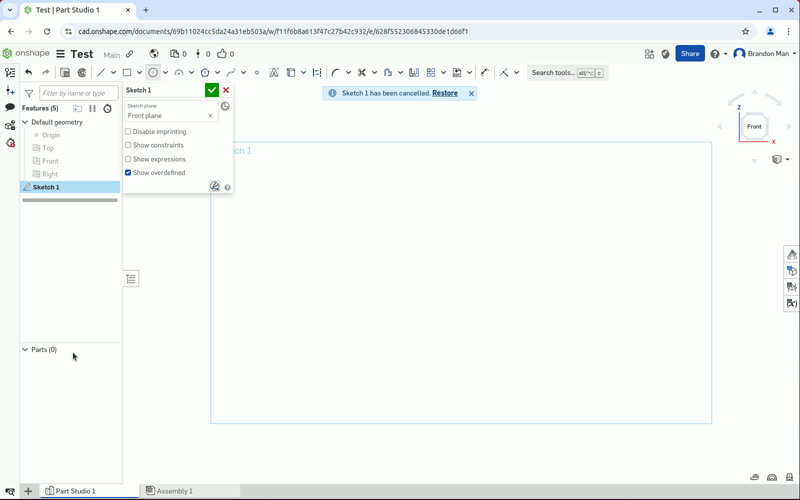
mouse_move(460, 282)
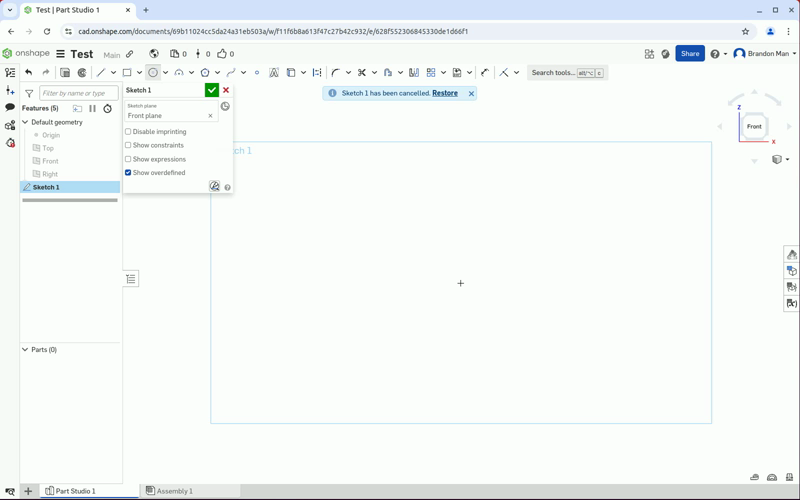
click(460, 282)
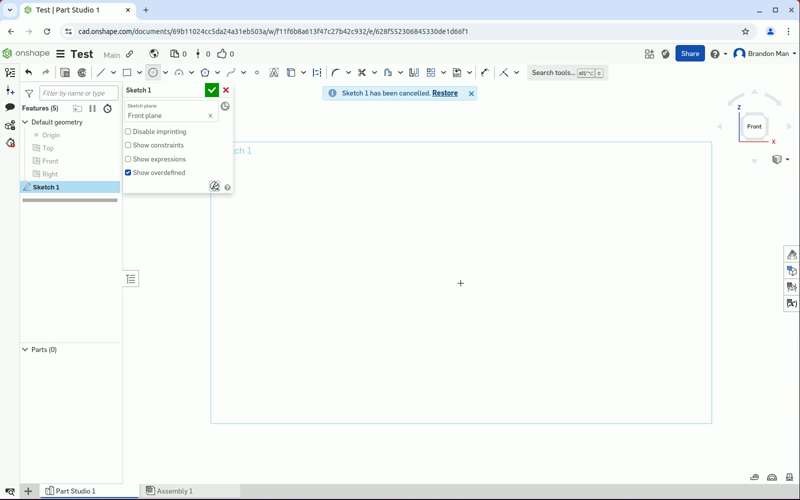
key_up(shift)
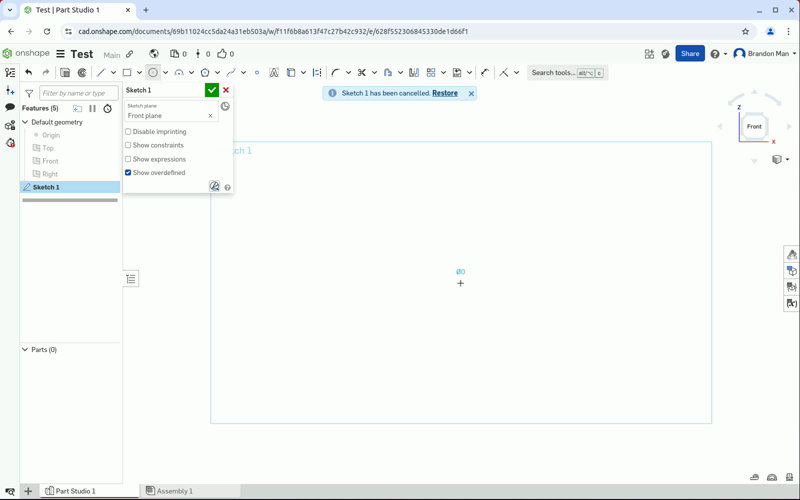
mouse_move(505, 282)
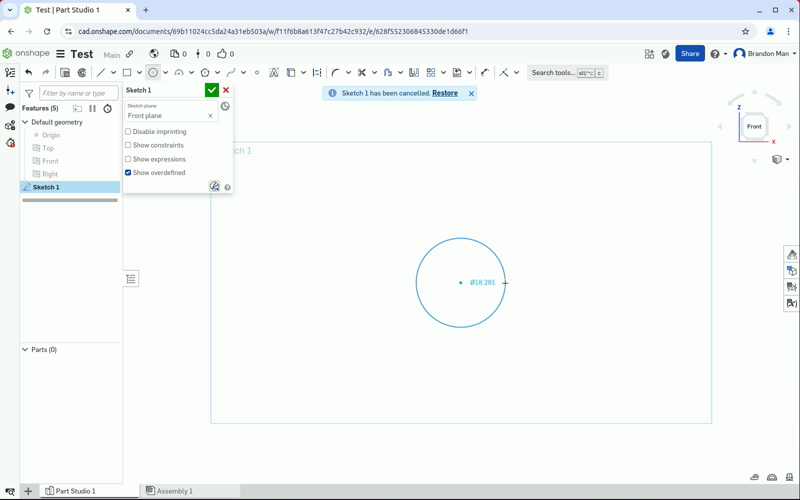
click(505, 282)
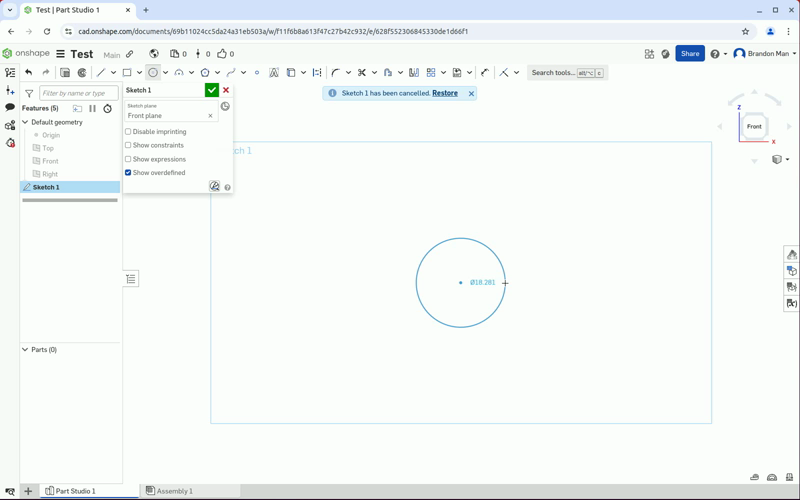
key(esc)
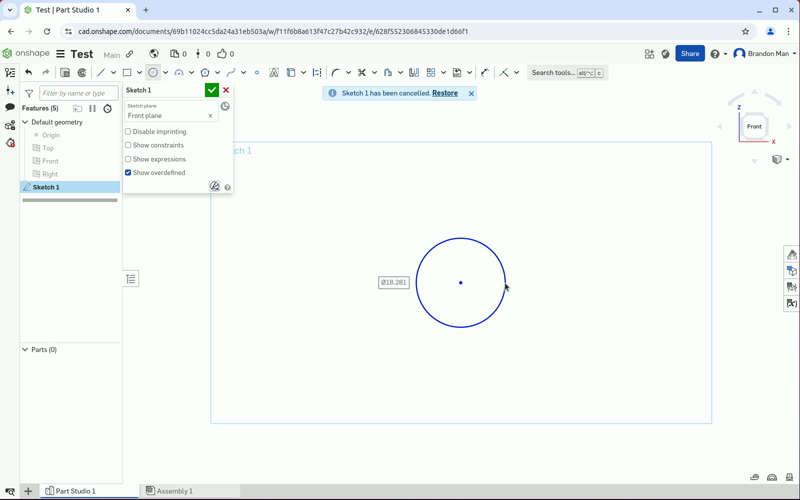
key(c)
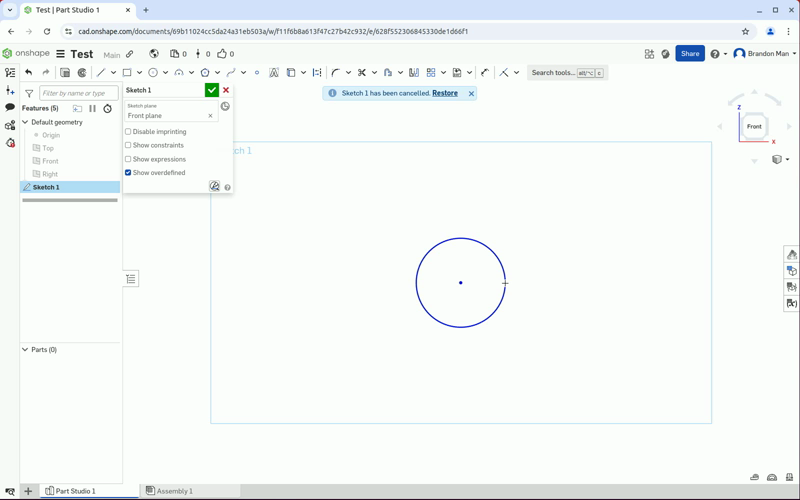
key_down(shift)
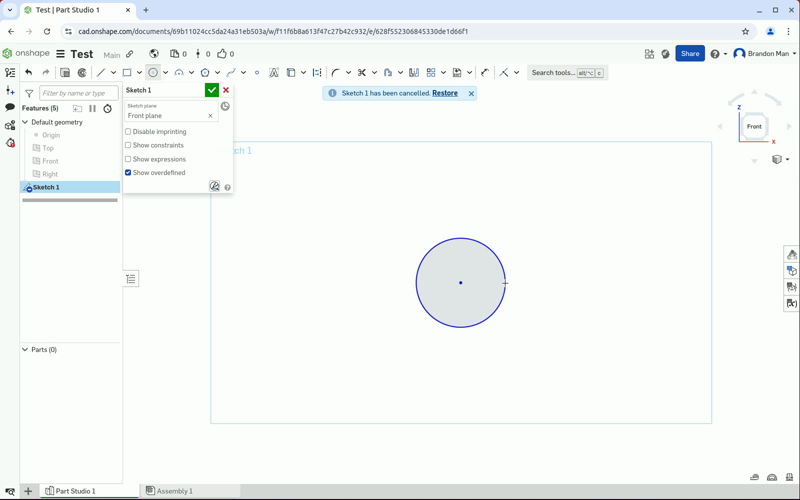
mouse_move(460, 282)
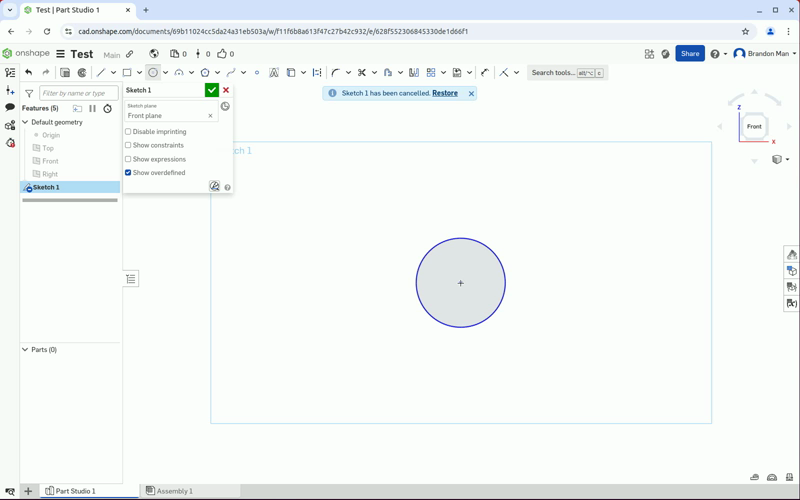
click(460, 282)
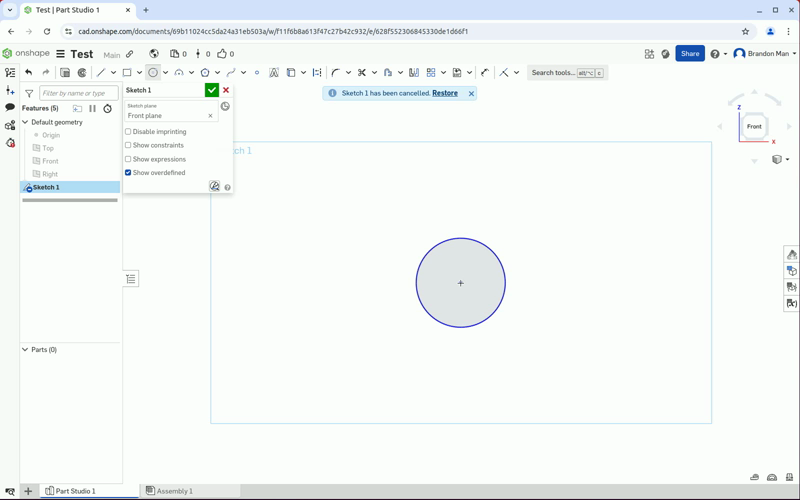
key_up(shift)
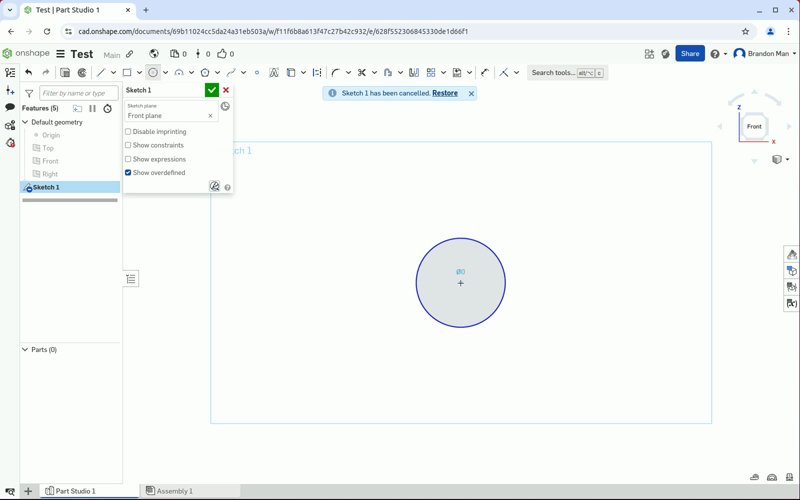
mouse_move(478, 282)
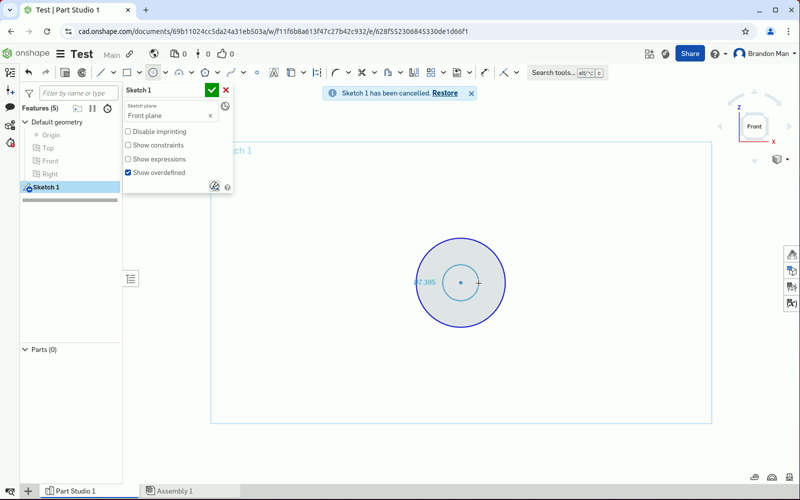
click(478, 282)
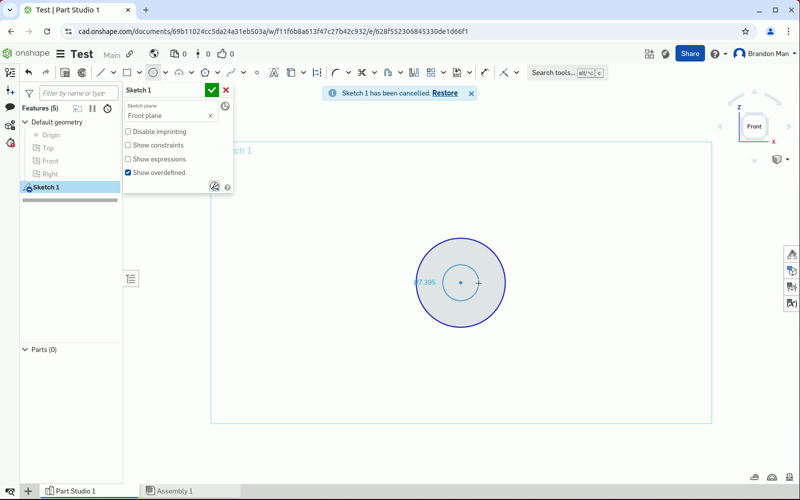
key(esc)
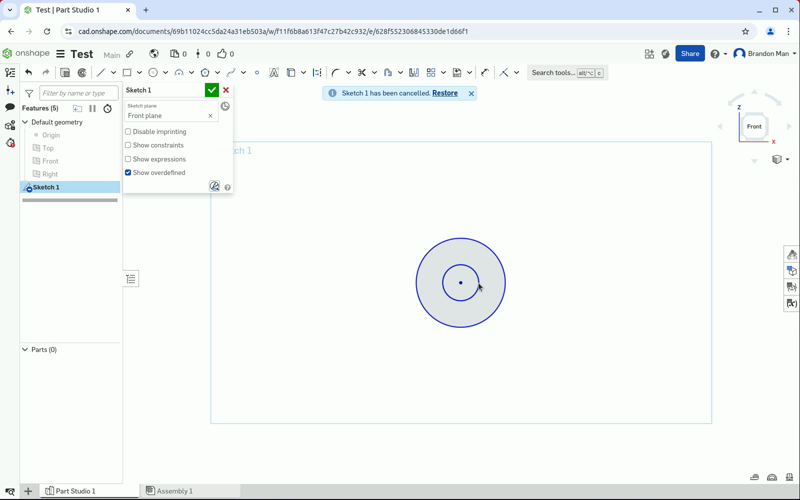
mouse_move(477, 315)
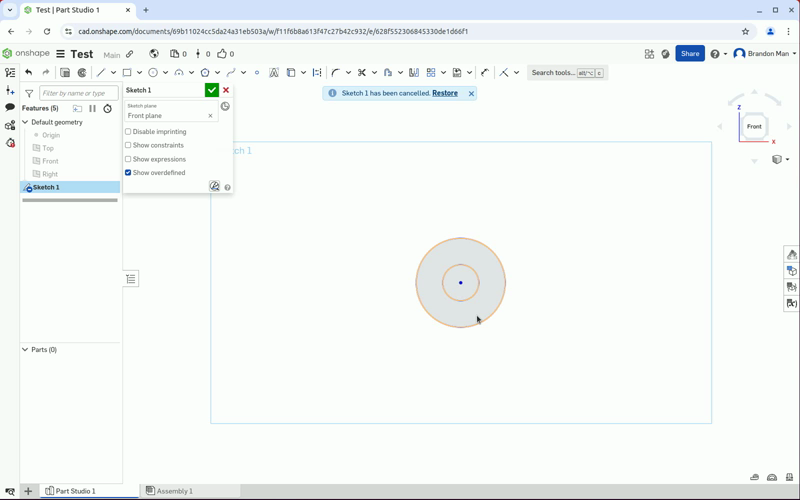
click(477, 315)
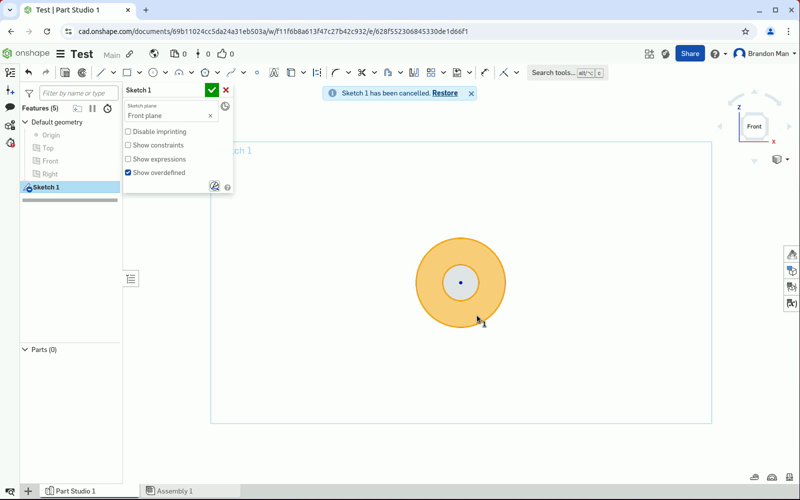
mouse_move(73, 352)
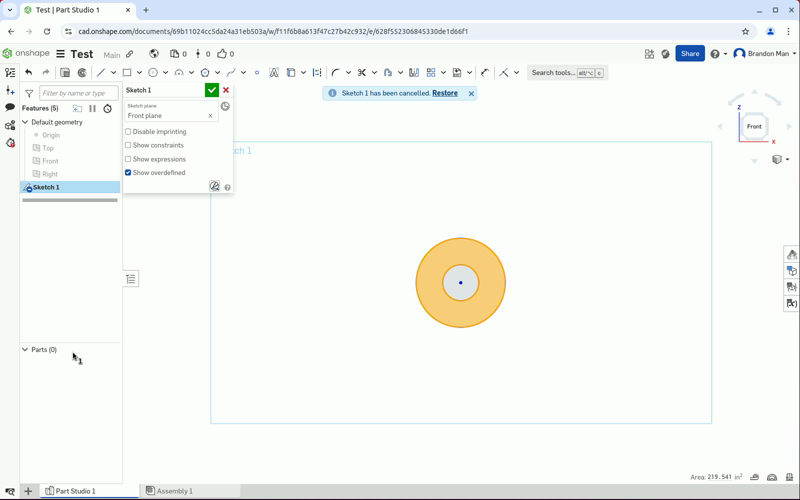
key(shift+y)
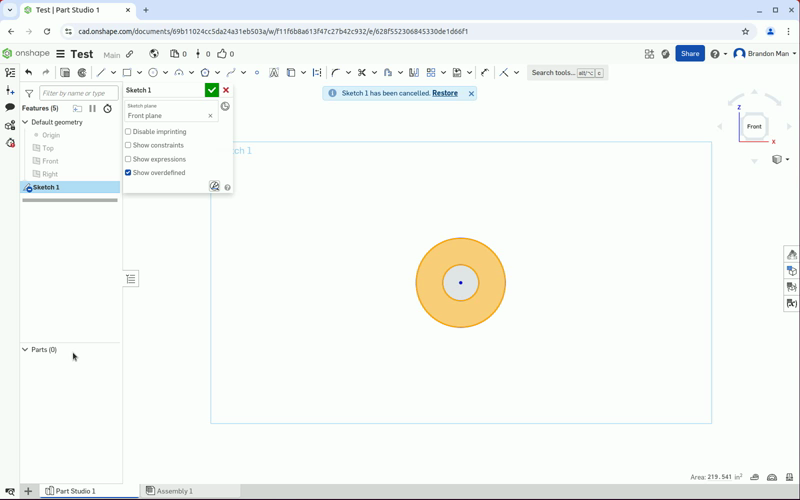
key(shift+e)
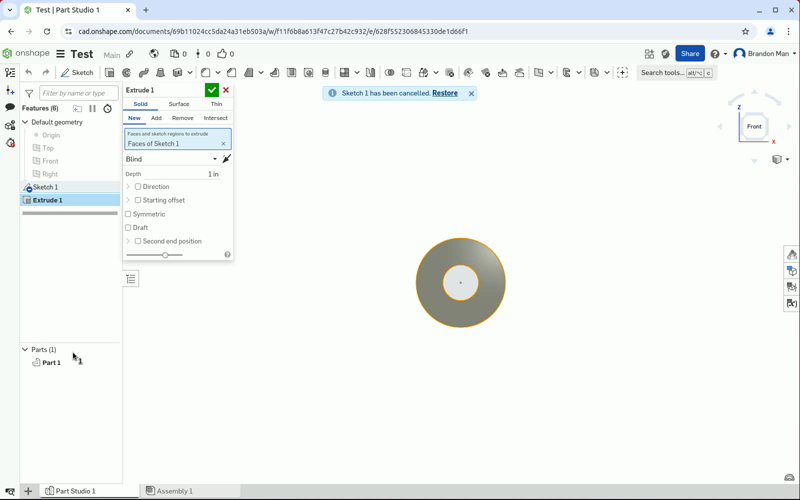
mouse_move(143, 106)
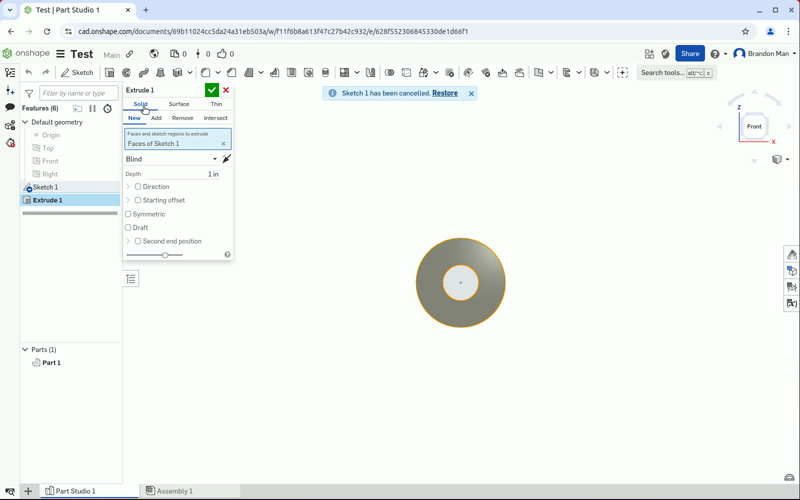
click(143, 106)
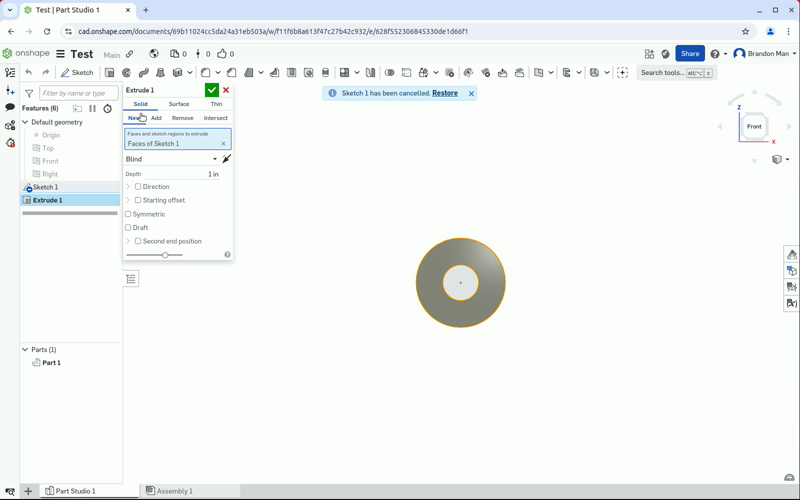
mouse_move(137, 120)
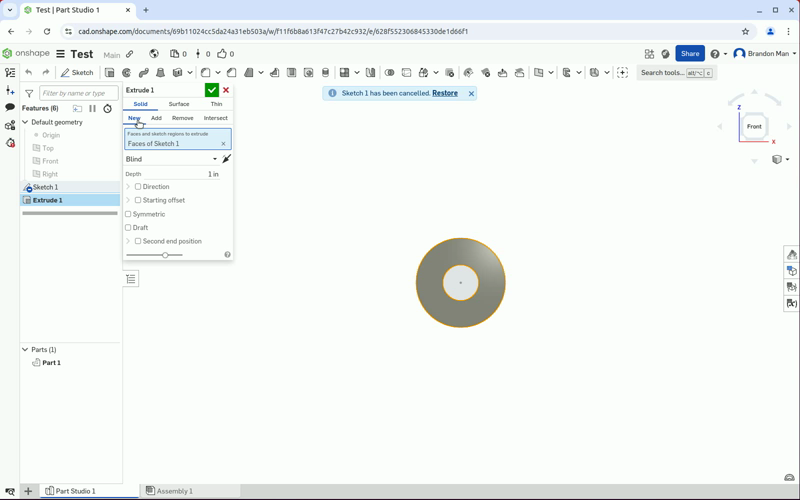
click(137, 120)
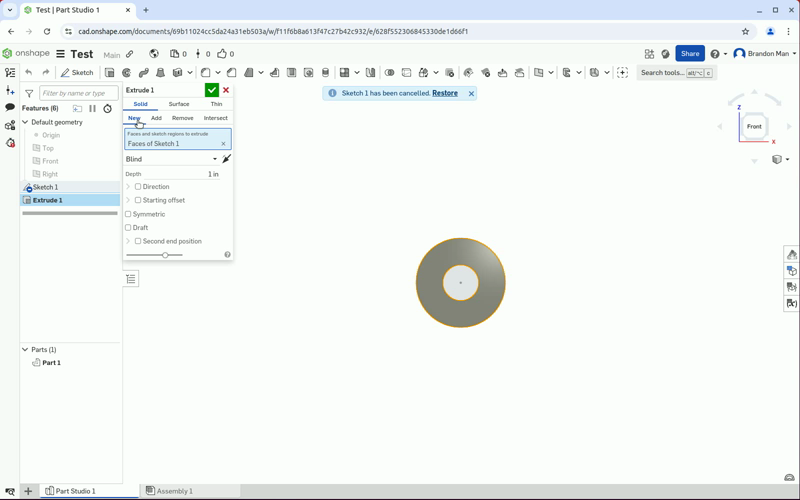
key(tab, 4)
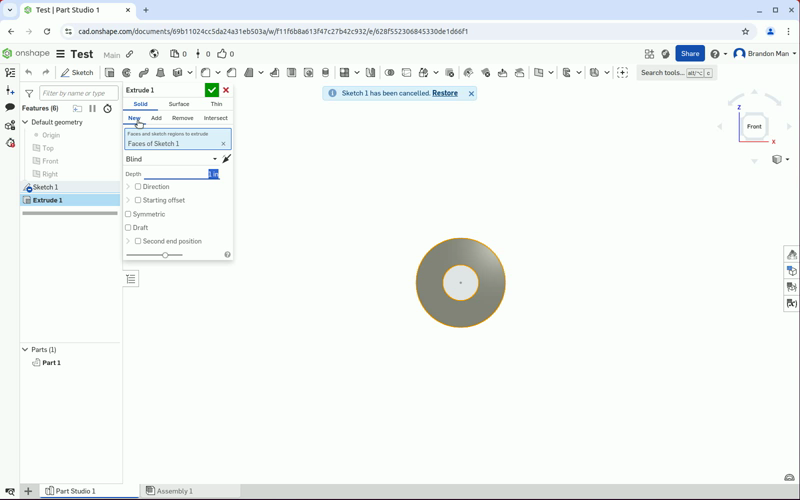
text(3.611)
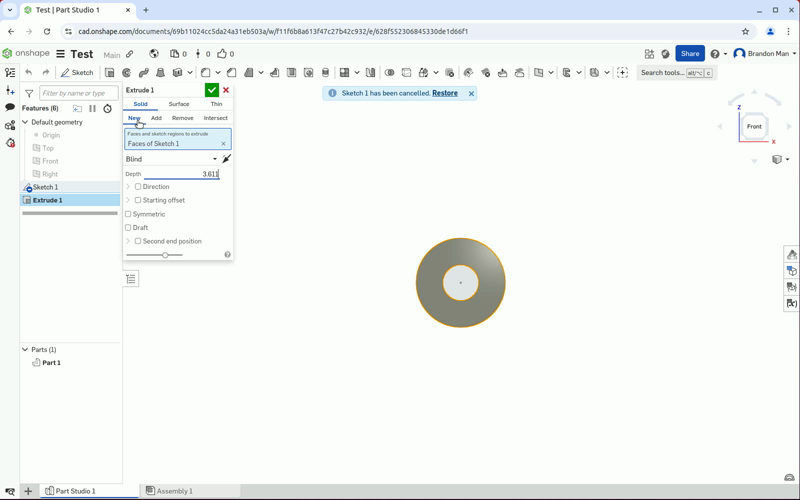
key(enter)
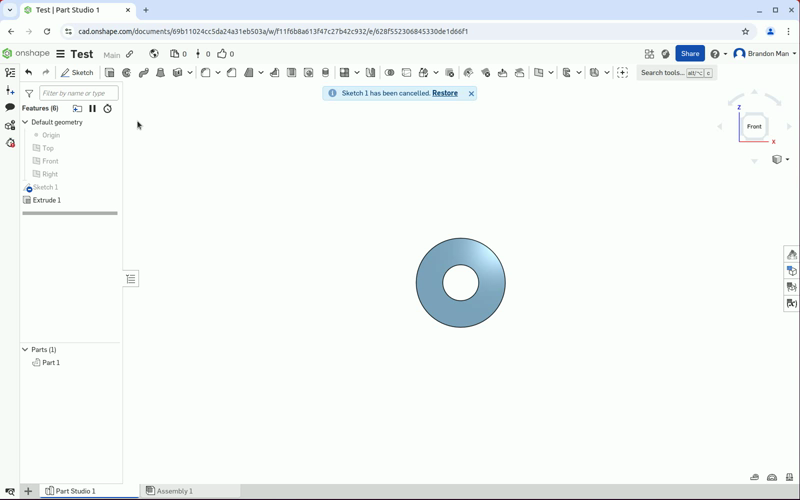
key(shift+h)
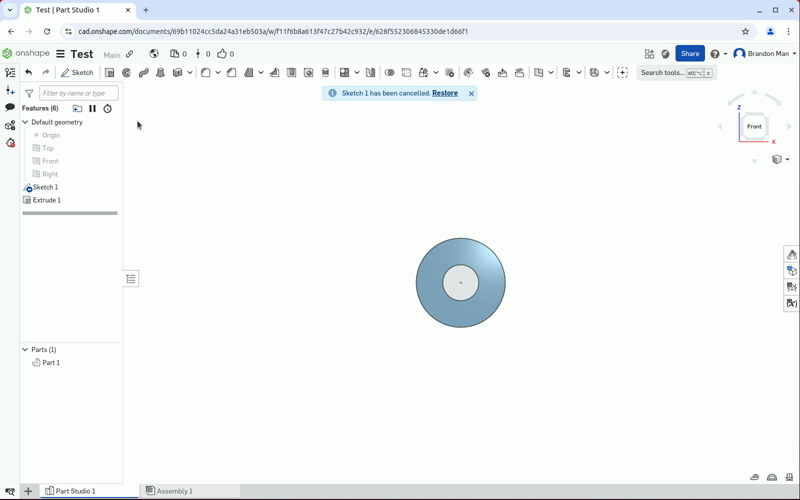
key(shift+h)
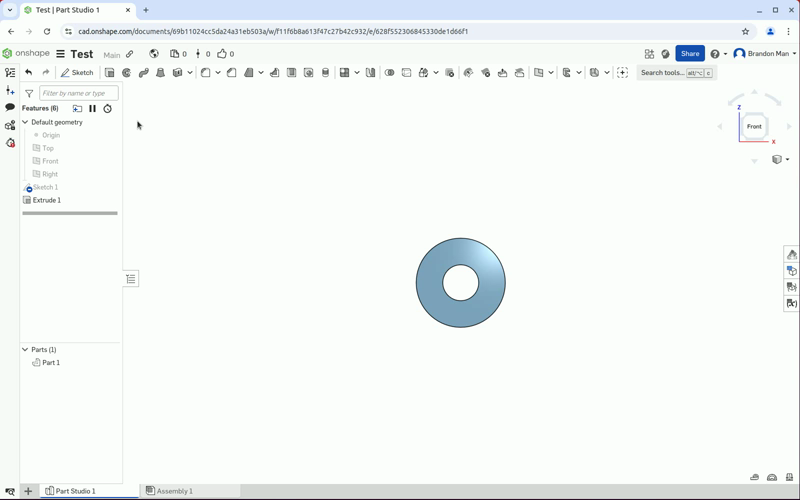
mouse_move(73, 189)
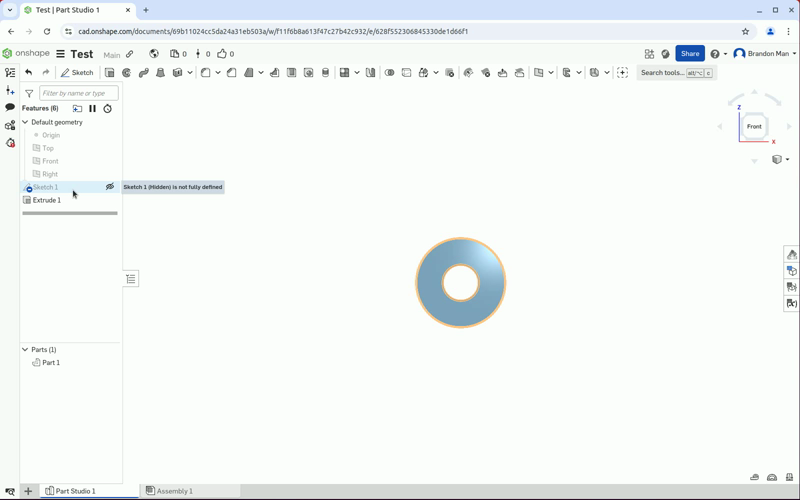
click(73, 189)
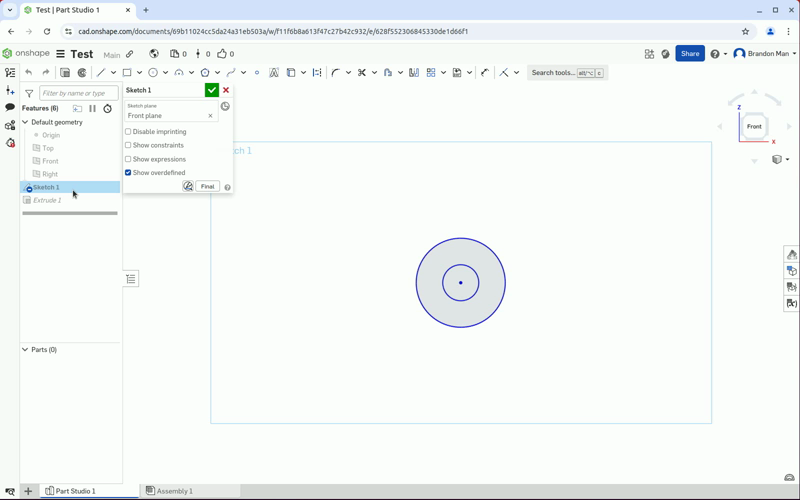
mouse_move(229, 92)
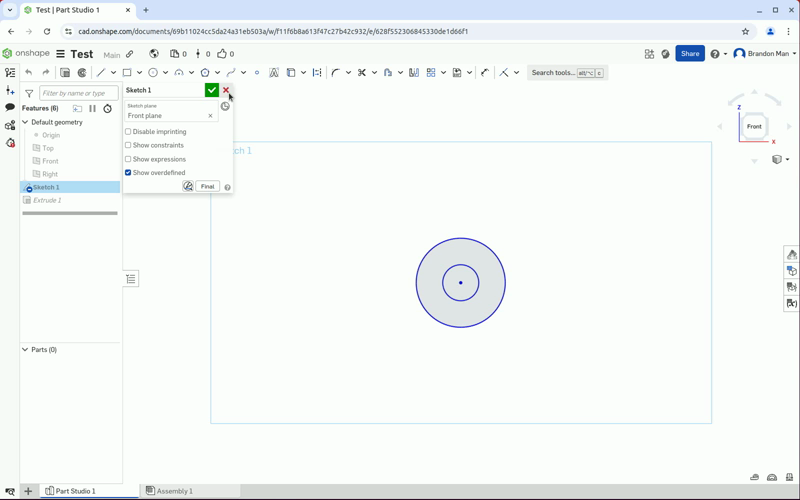
click(229, 92)
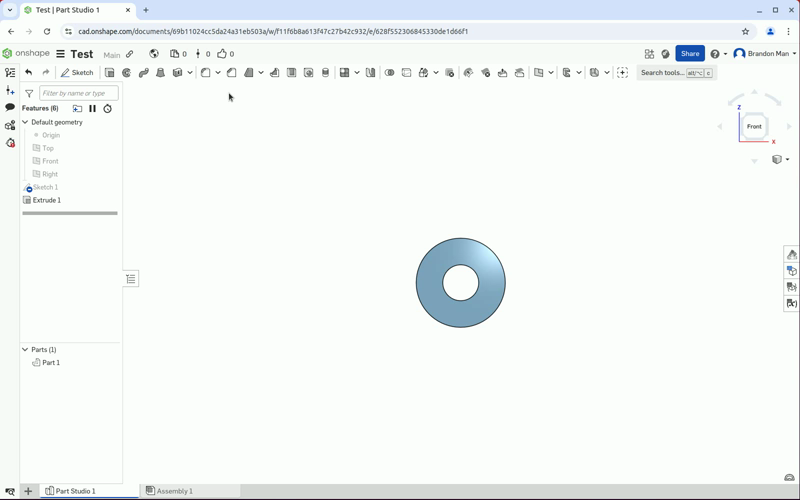
mouse_move(541, 75)
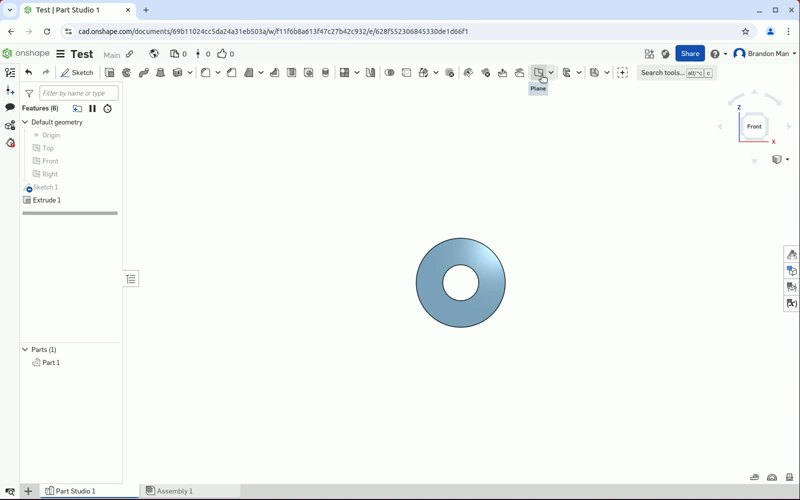
click(541, 75)
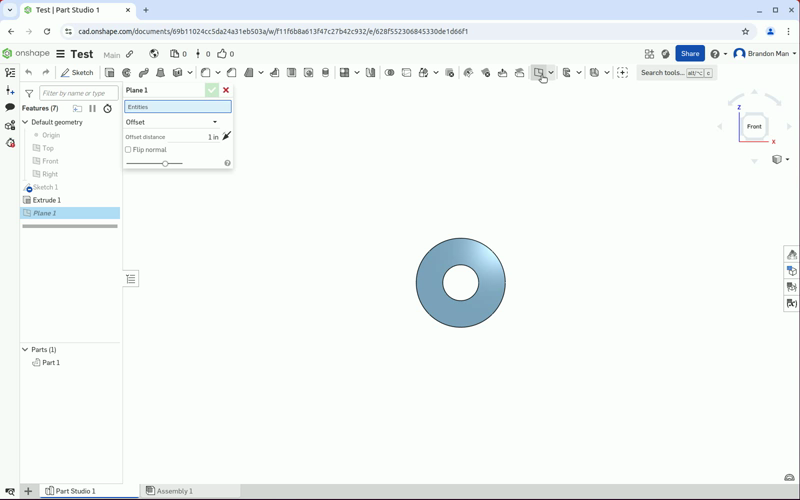
mouse_move(73, 163)
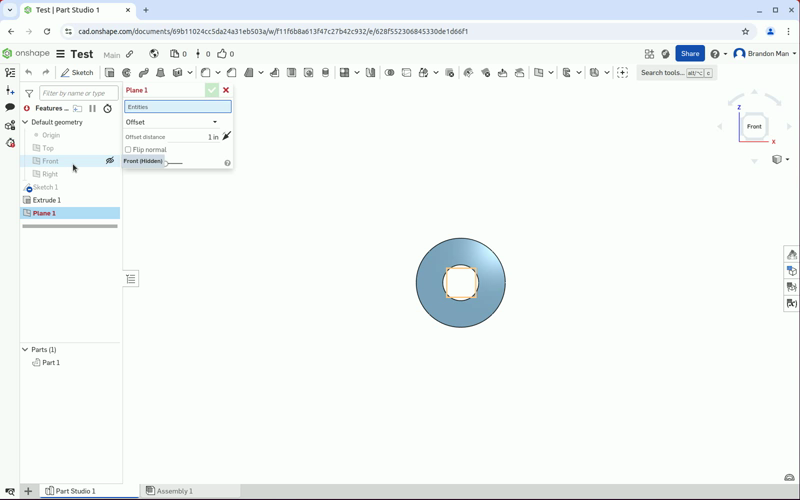
click(73, 163)
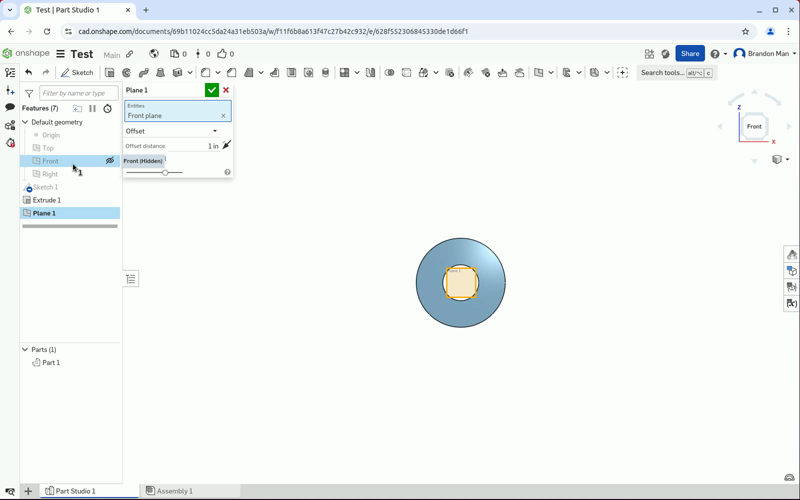
key(tab, 2)
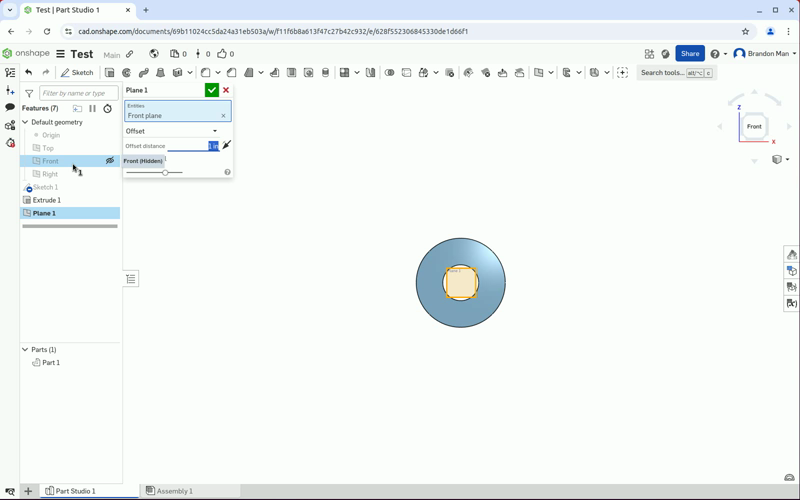
text(3.605)
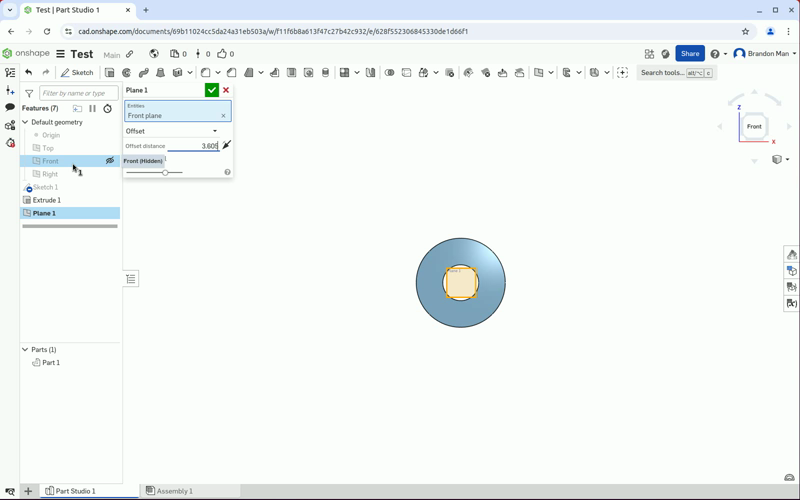
key(enter, 2)
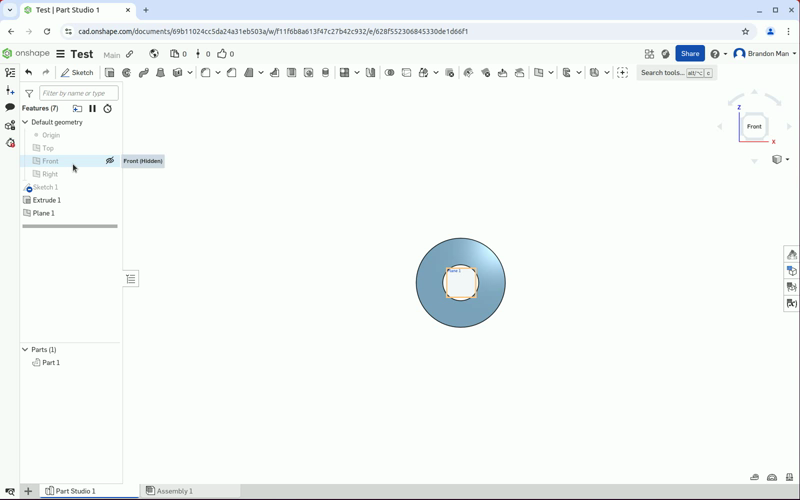
key(shift+s)
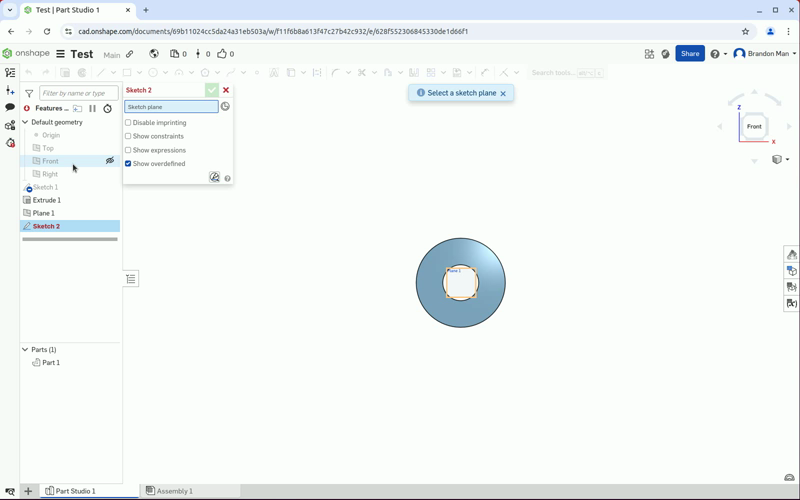
mouse_move(73, 215)
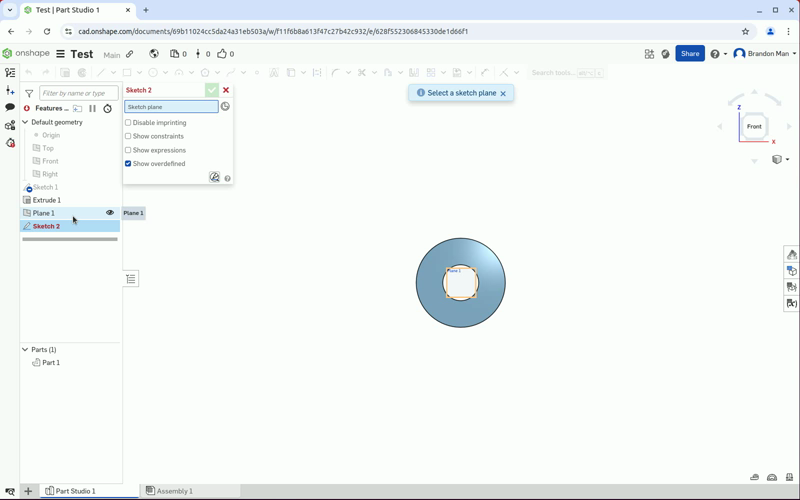
click(73, 215)
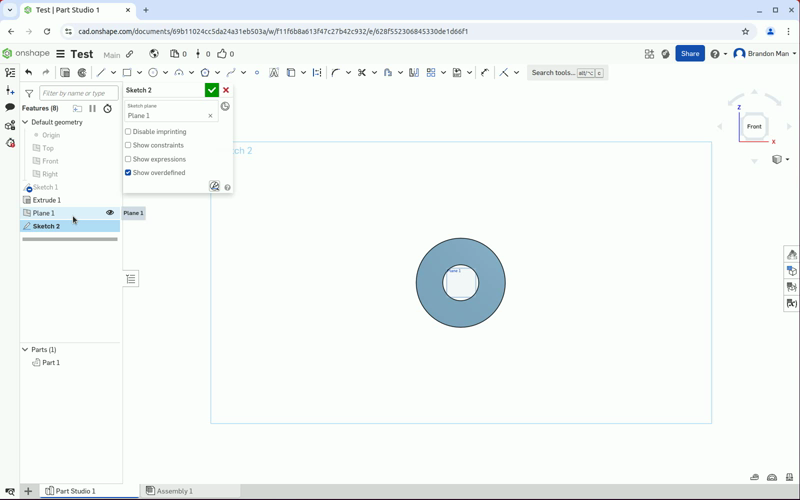
mouse_move(73, 352)
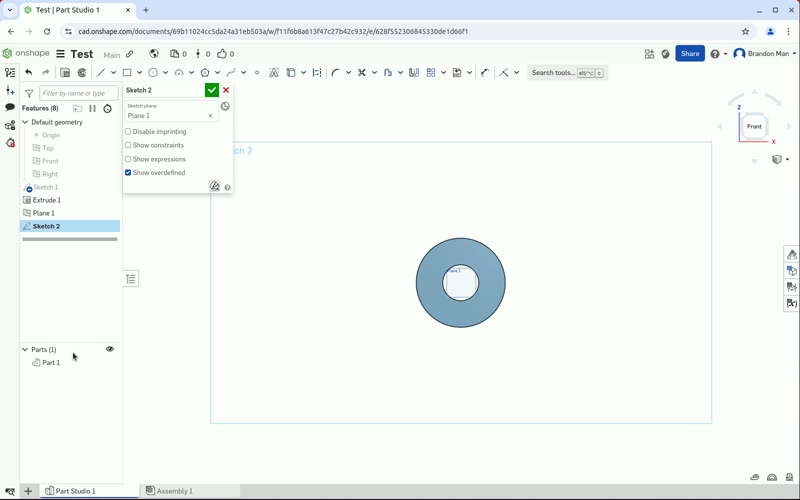
key(y)
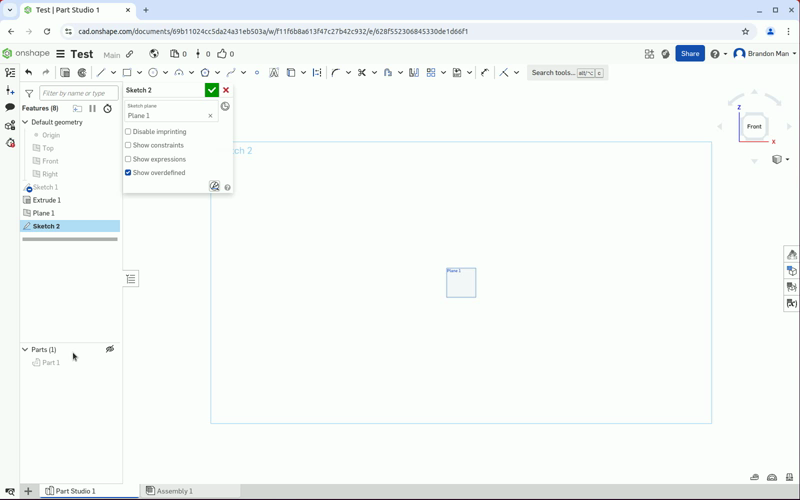
key(c)
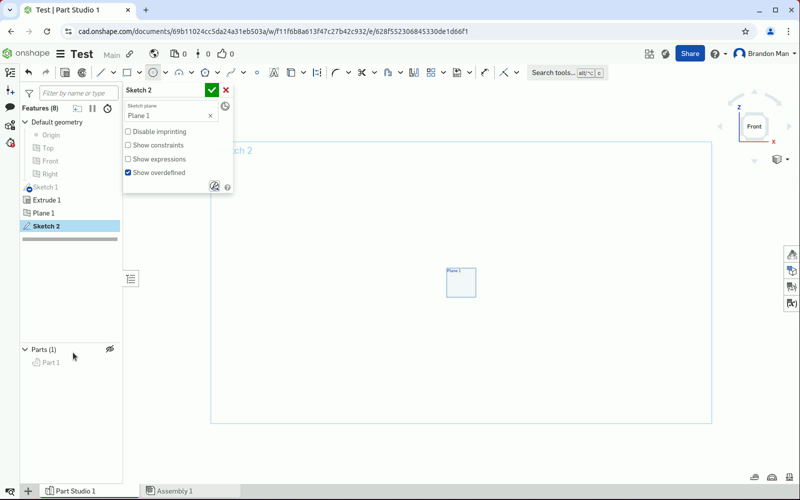
key_down(shift)
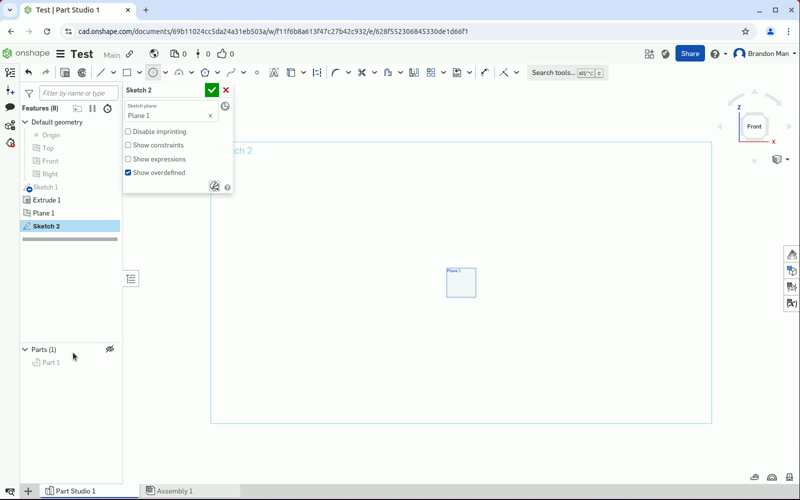
mouse_move(460, 282)
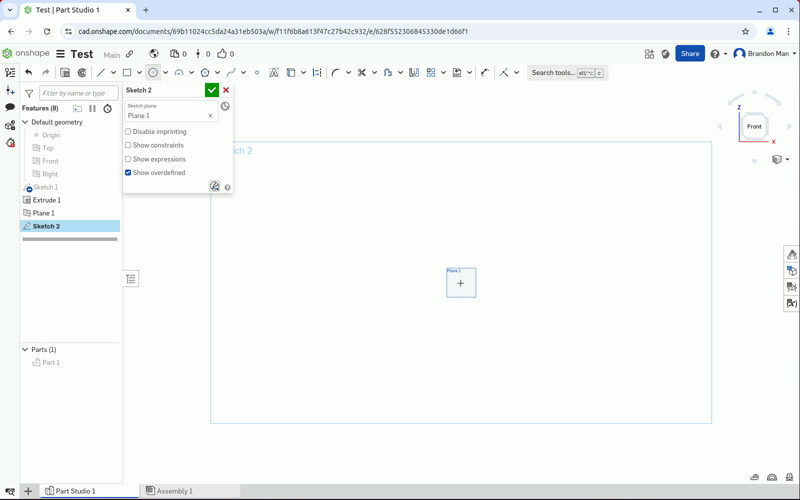
click(460, 282)
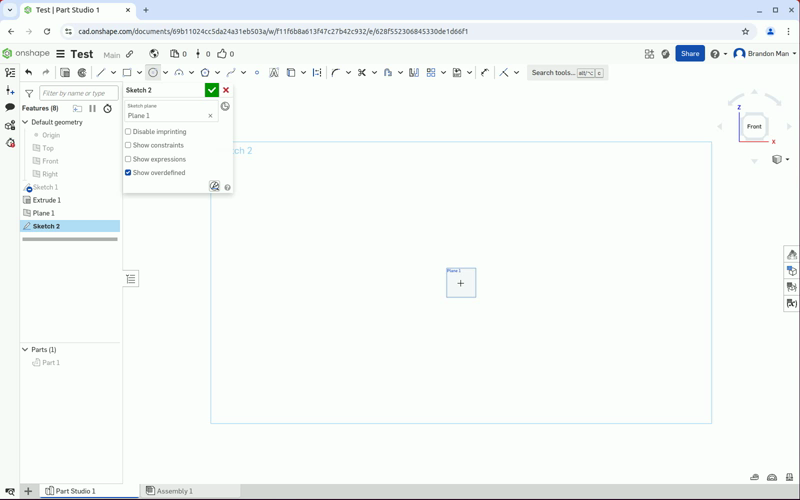
key_up(shift)
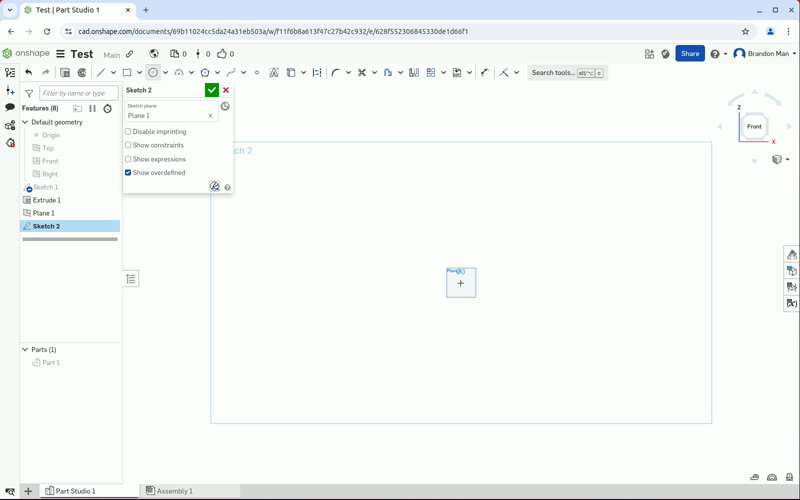
mouse_move(492, 282)
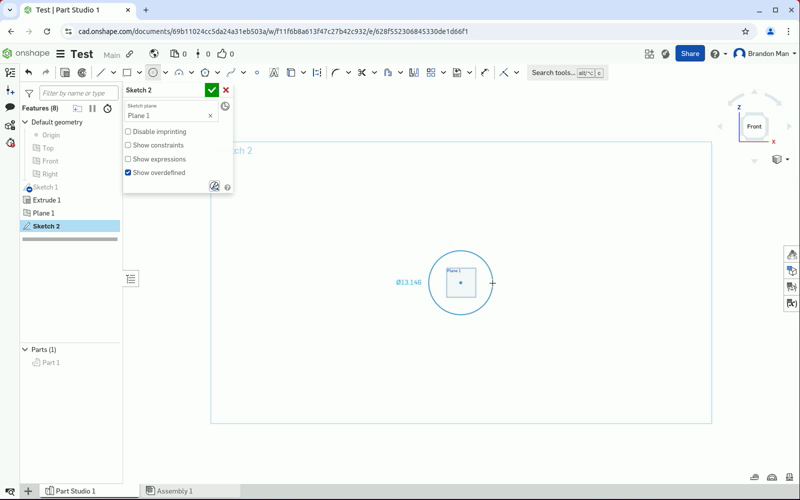
click(492, 282)
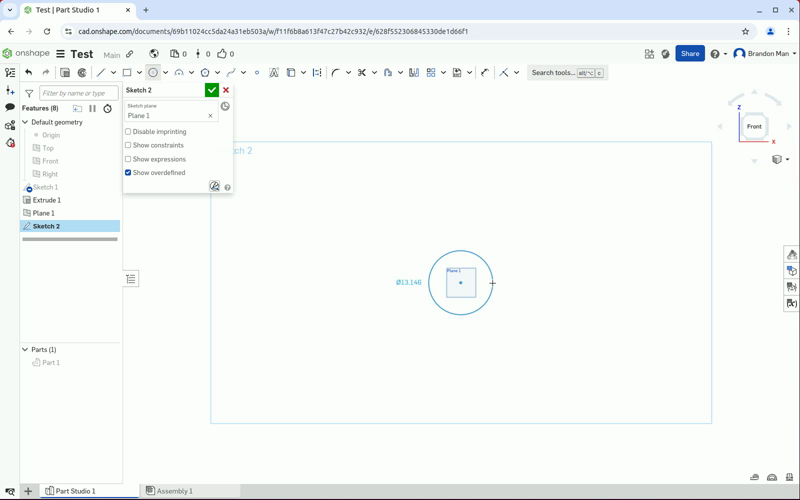
key(esc)
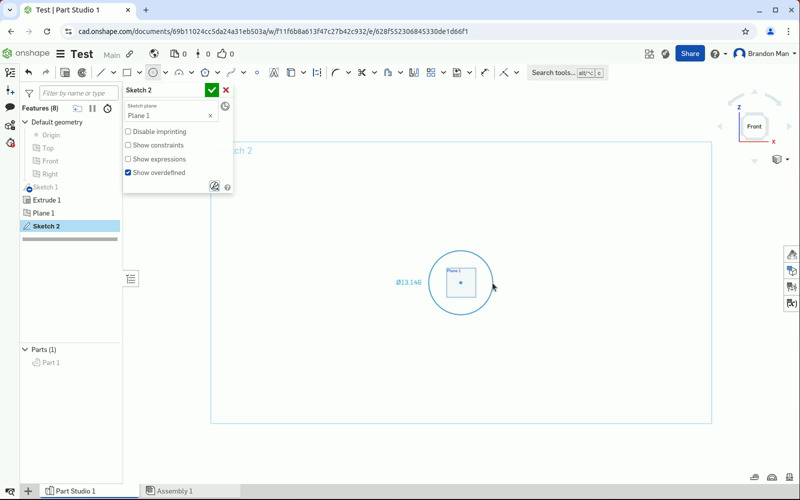
key(c)
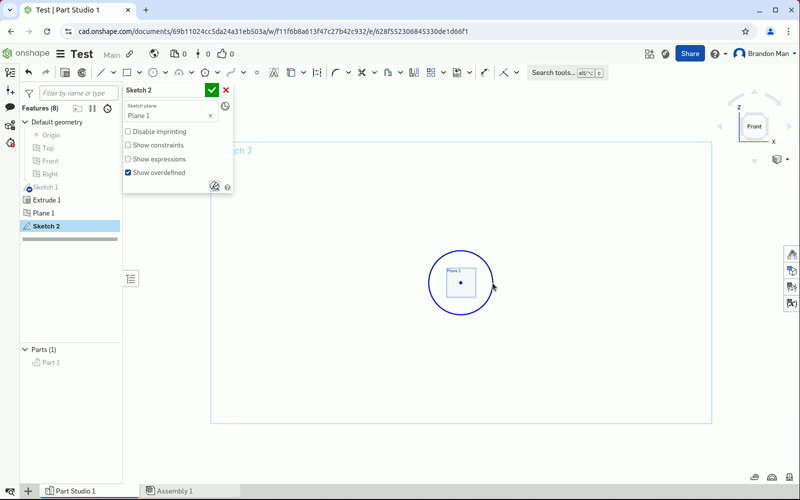
key_down(shift)
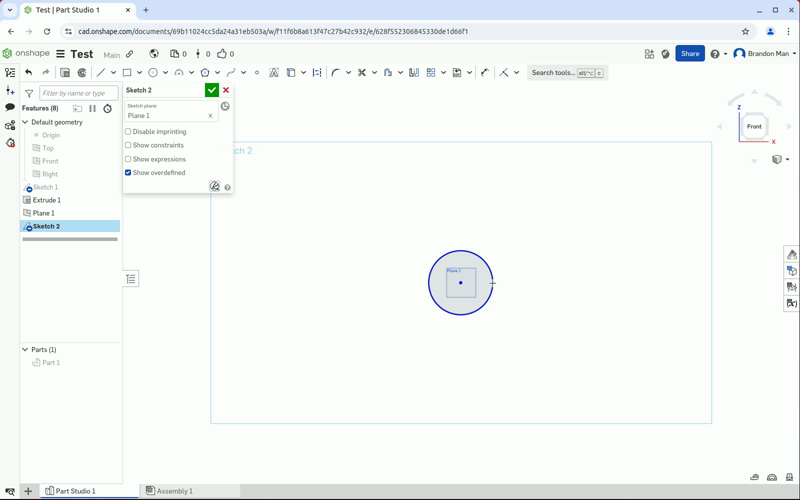
mouse_move(460, 282)
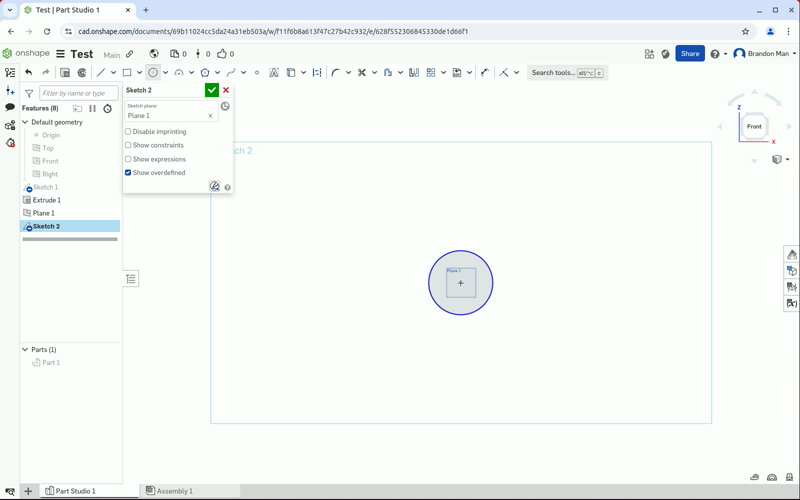
click(460, 282)
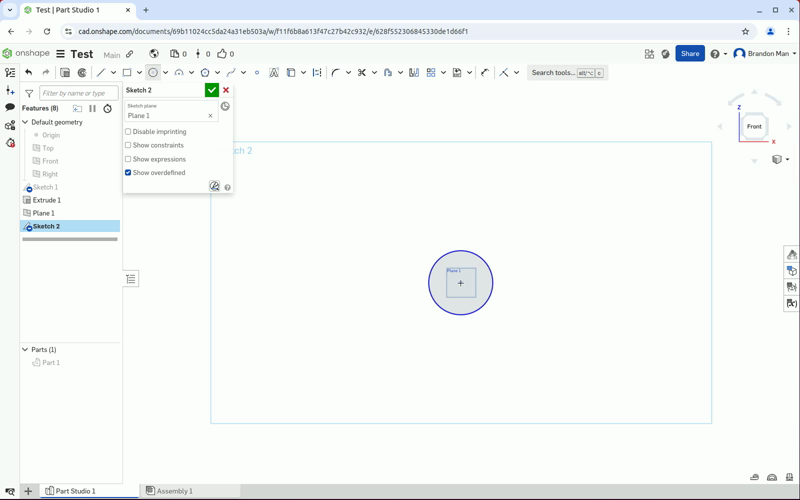
key_up(shift)
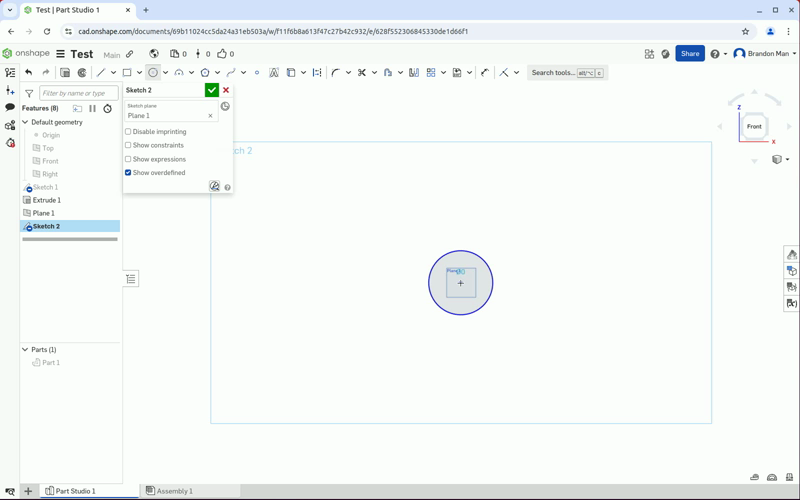
mouse_move(478, 282)
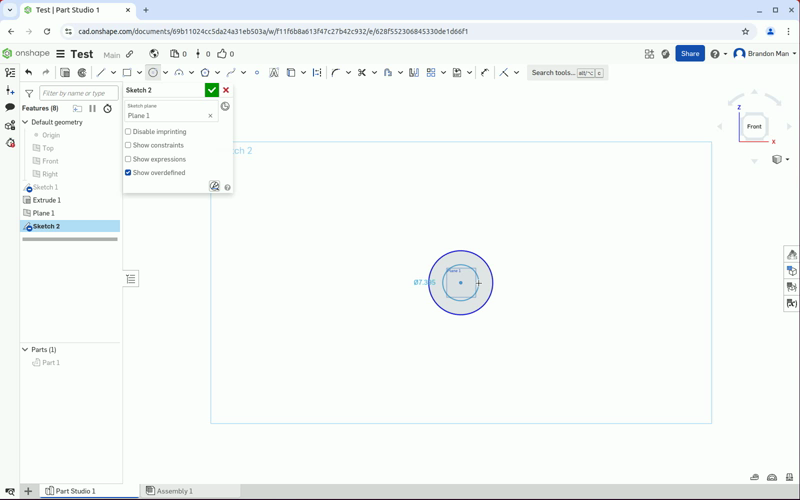
click(478, 282)
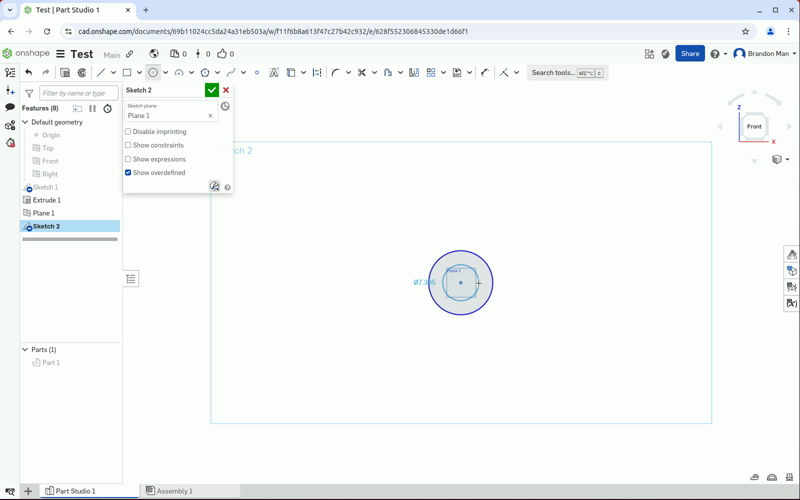
key(esc)
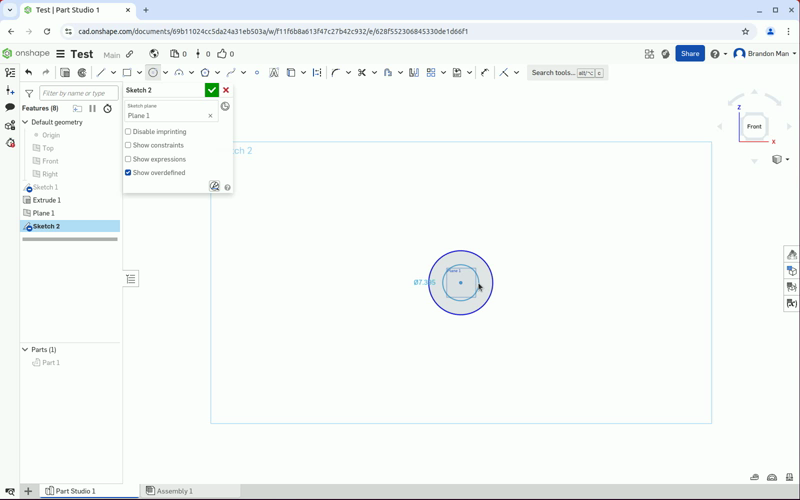
mouse_move(448, 266)
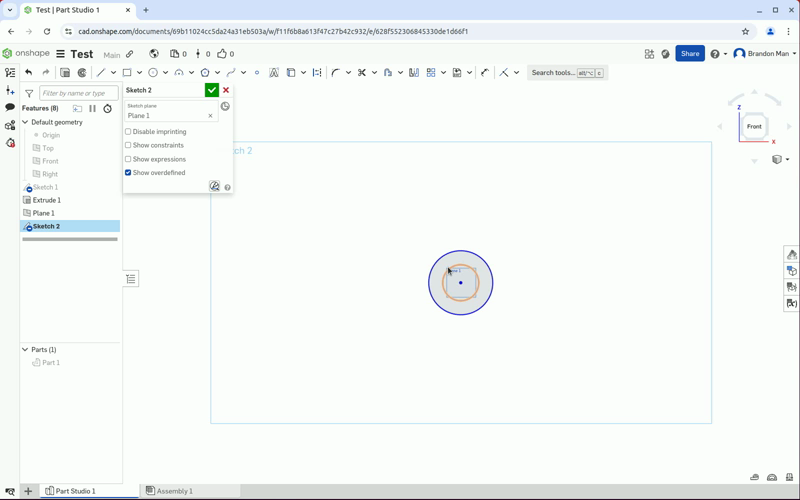
click(448, 266)
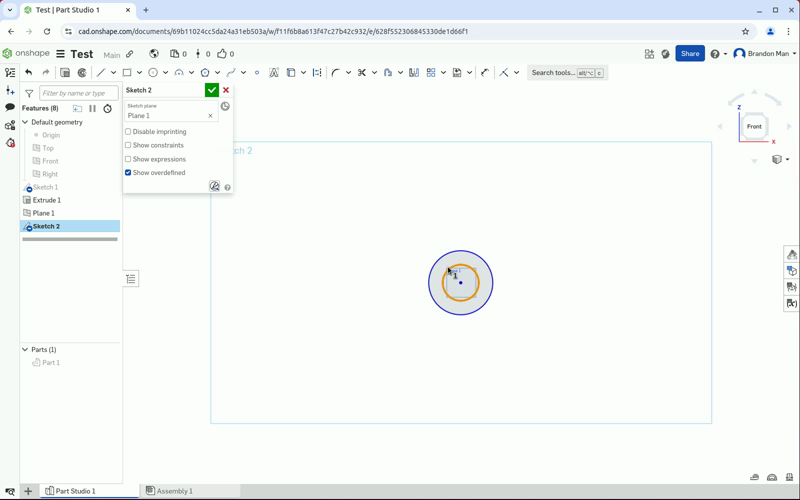
mouse_move(73, 352)
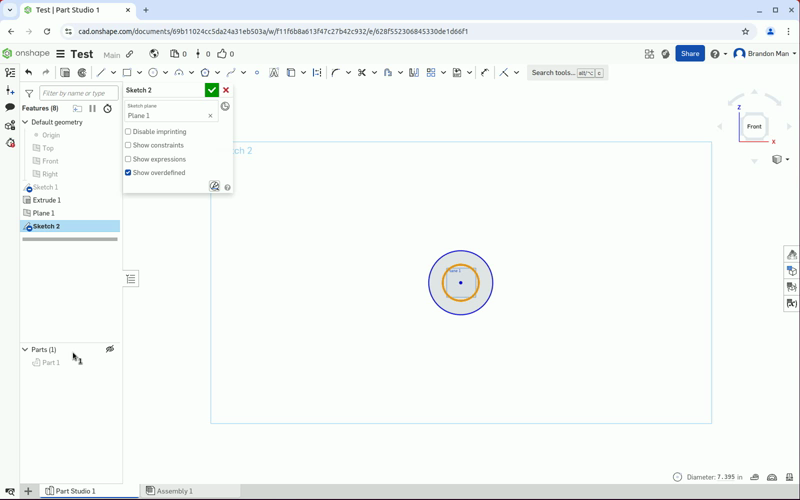
key(shift+y)
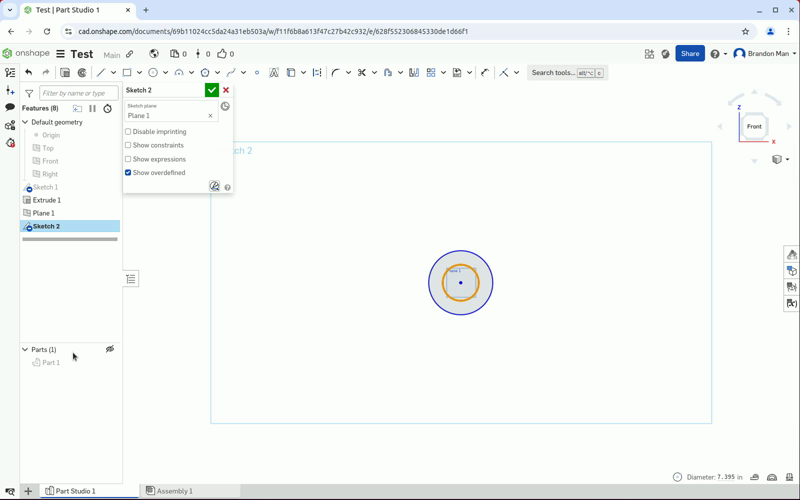
key(shift+e)
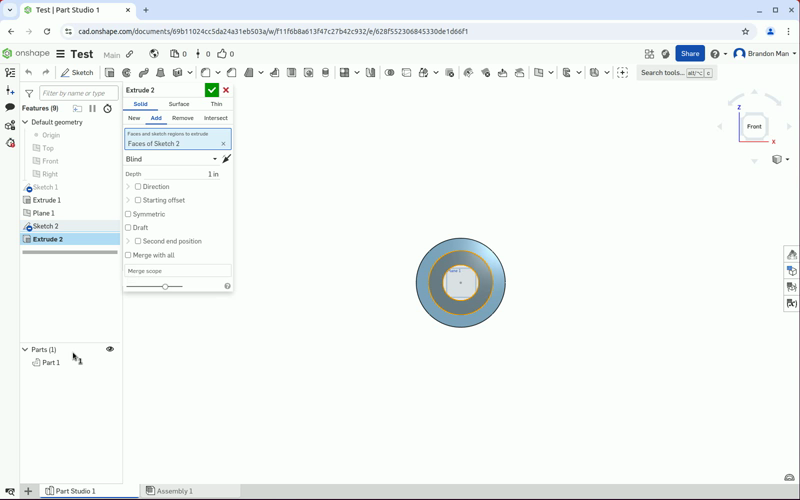
mouse_move(143, 106)
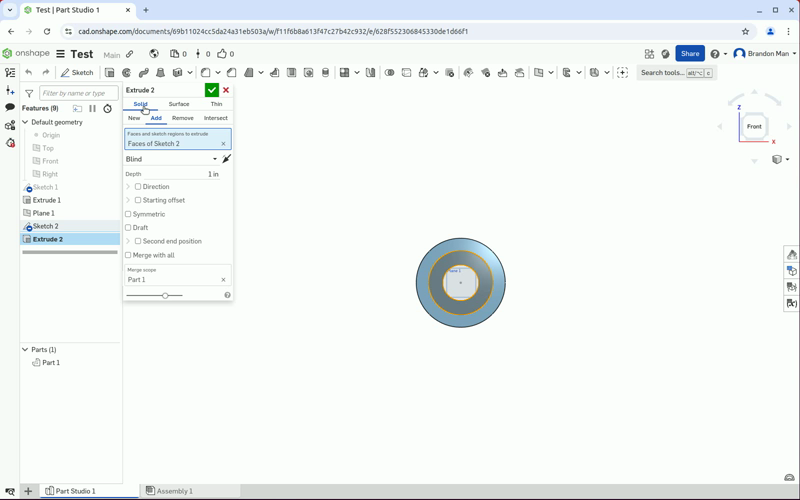
click(143, 106)
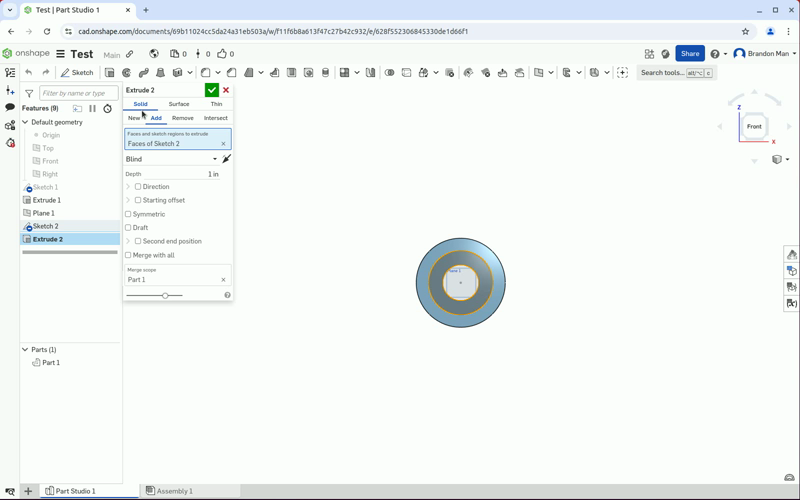
mouse_move(137, 120)
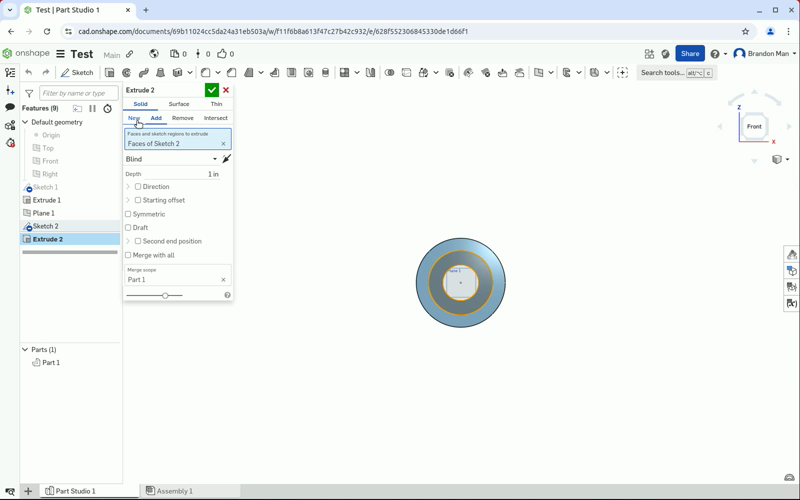
click(137, 120)
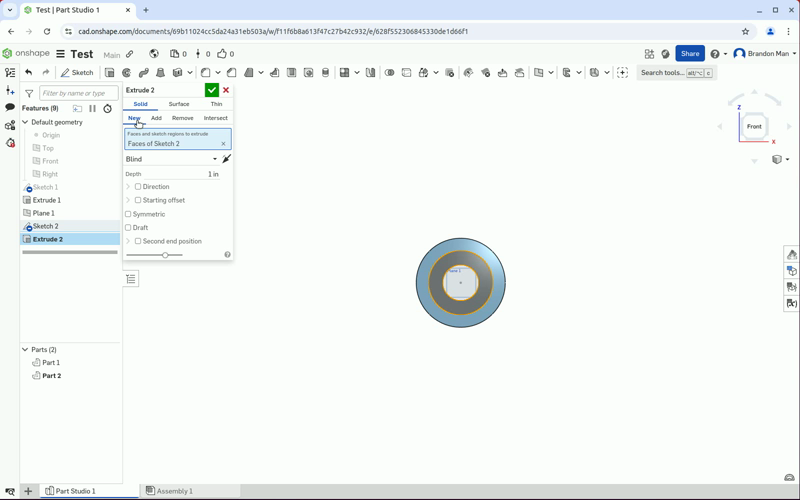
key(tab, 4)
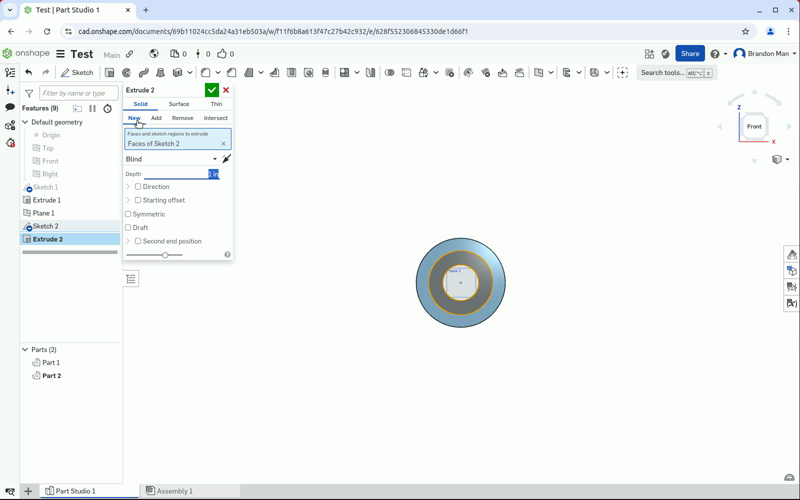
text(1.204)
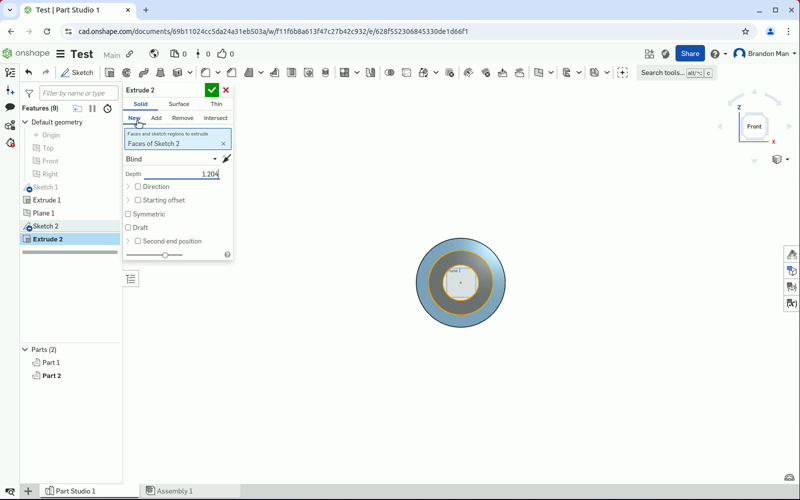
key(enter)
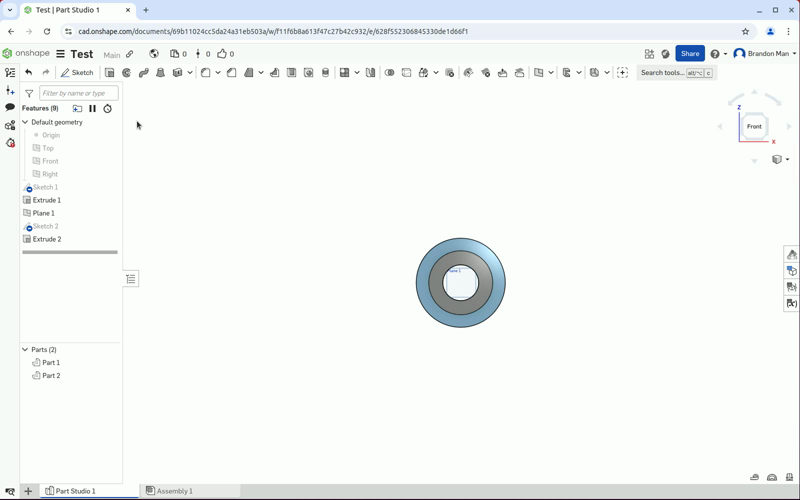
key(shift+h)
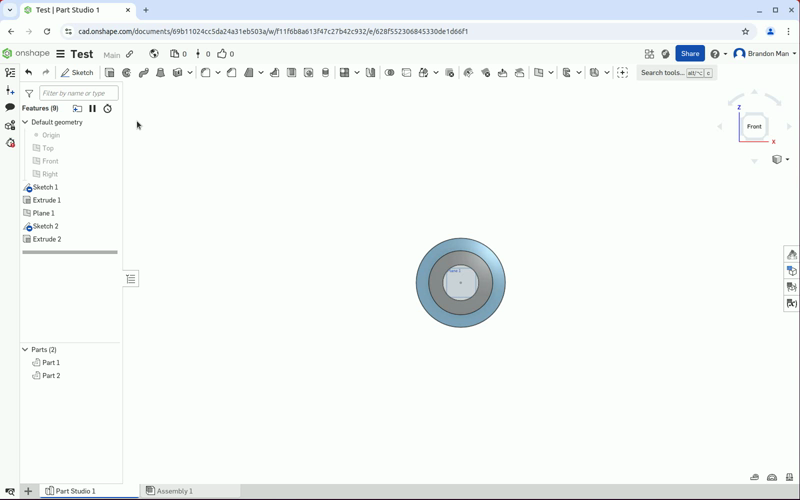
key(shift+h)
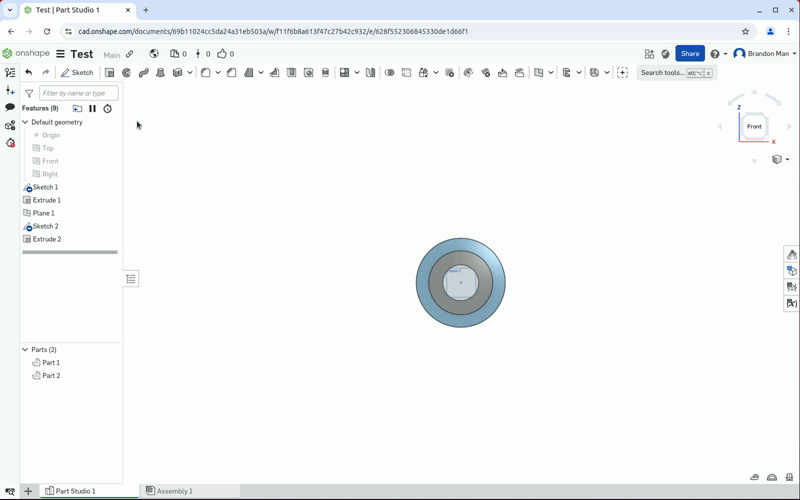
key(shift+7)
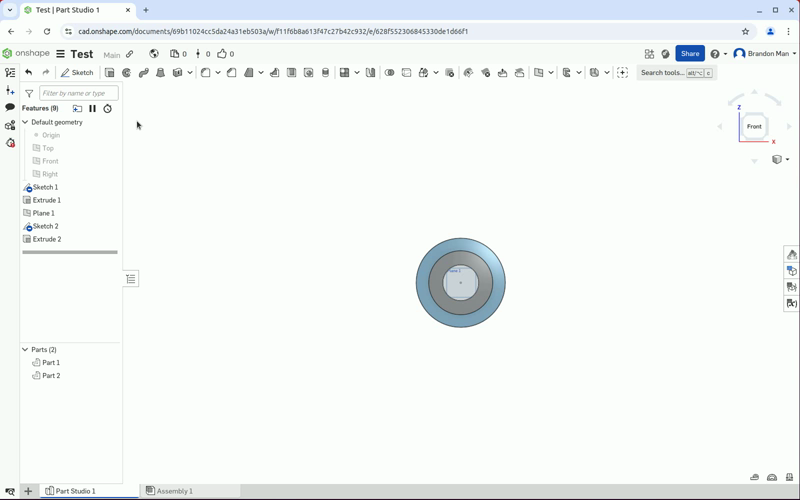
key(left, 2)
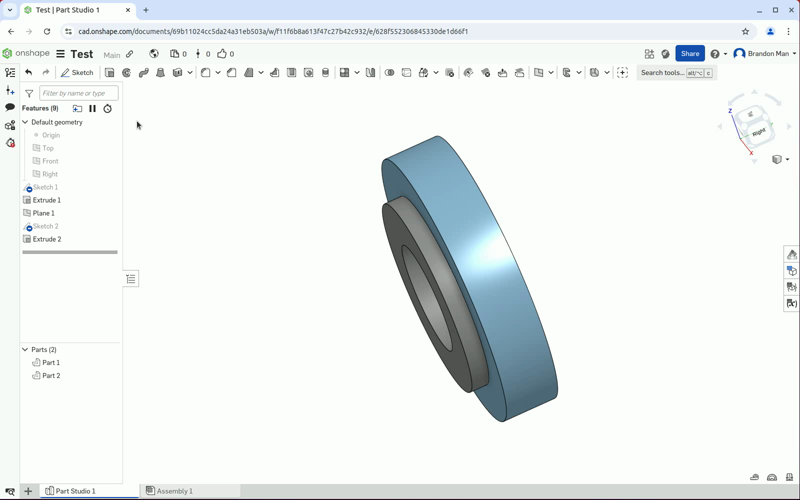
key(down, 2)
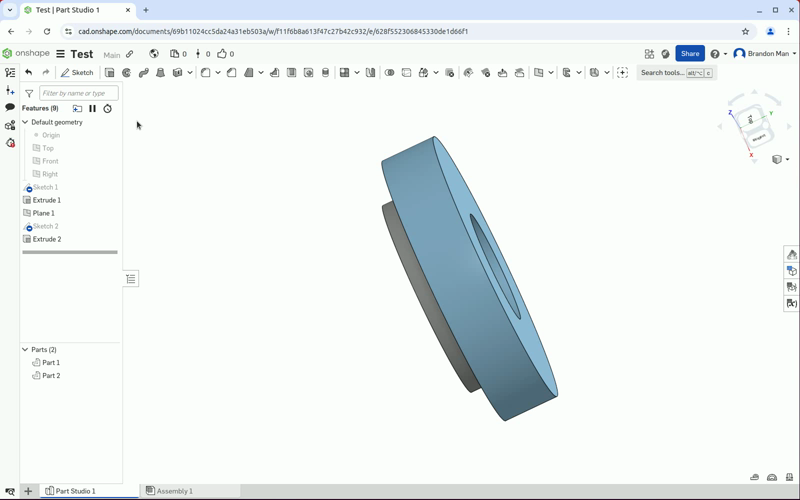
key(up, 2)
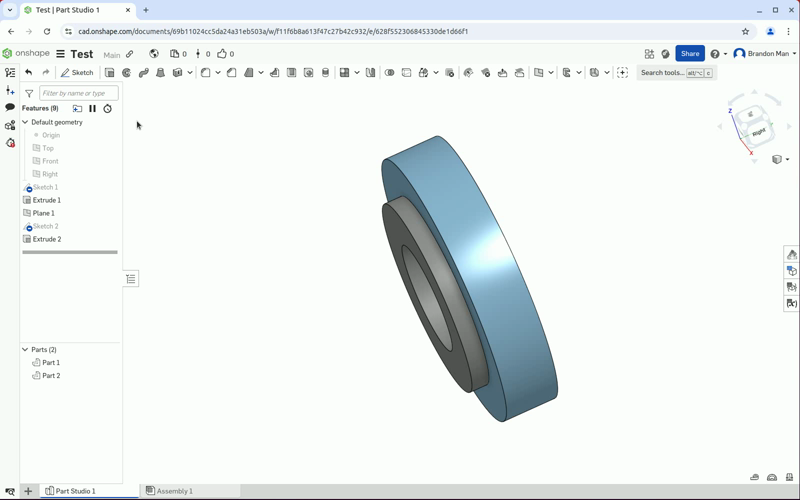
key(right, 2)
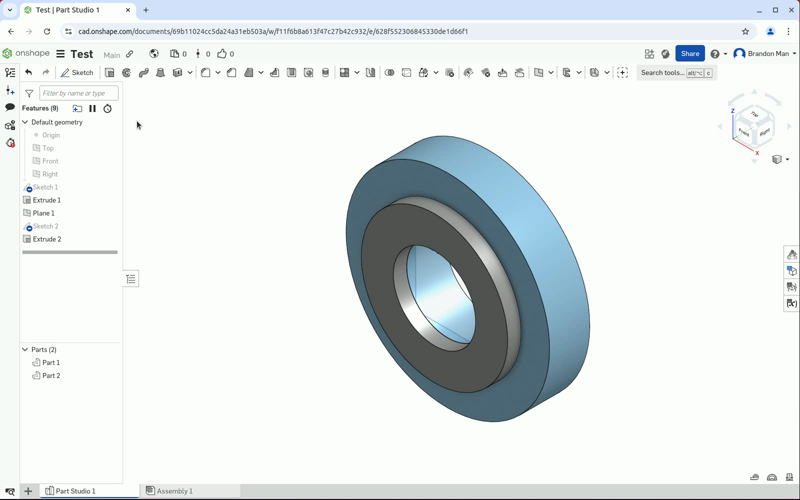
mouse_move(73, 189)
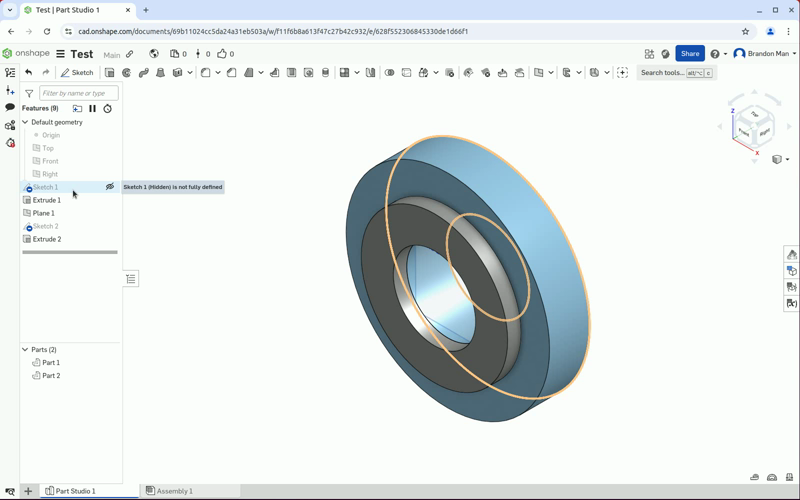
click(73, 189)